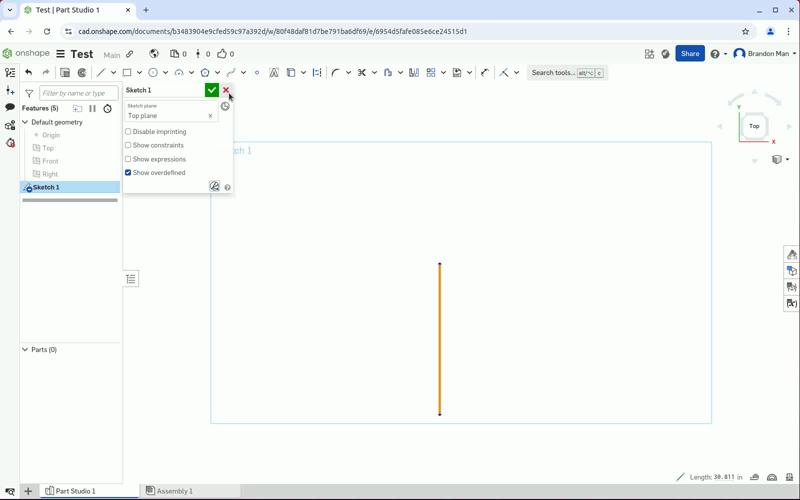
key(shift+h)
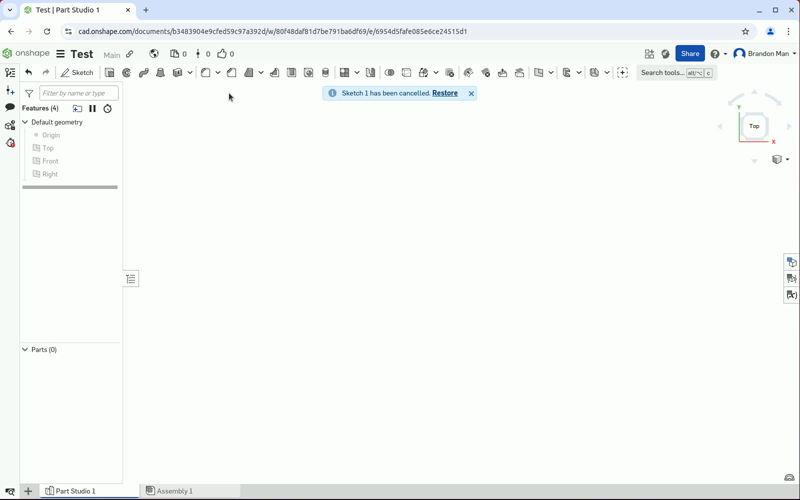
mouse_move(73, 352)
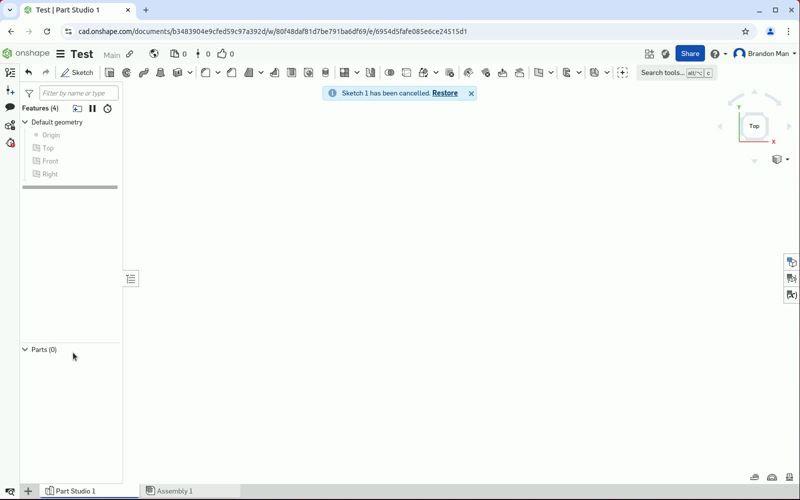
key(y)
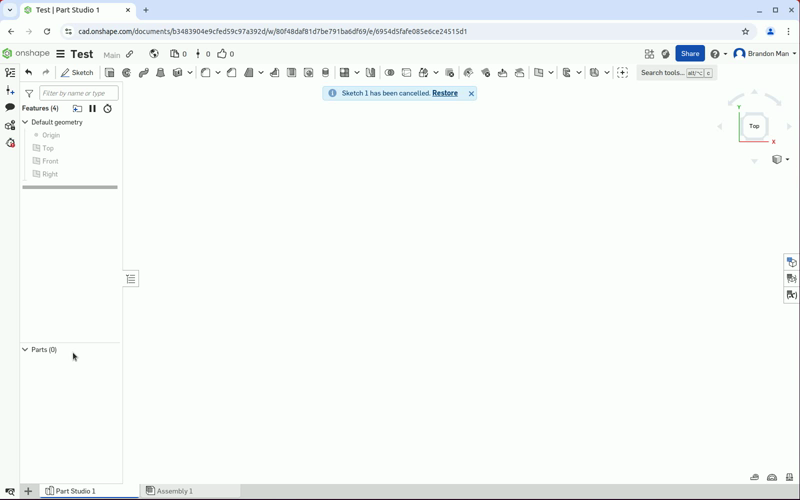
key(shift+p)
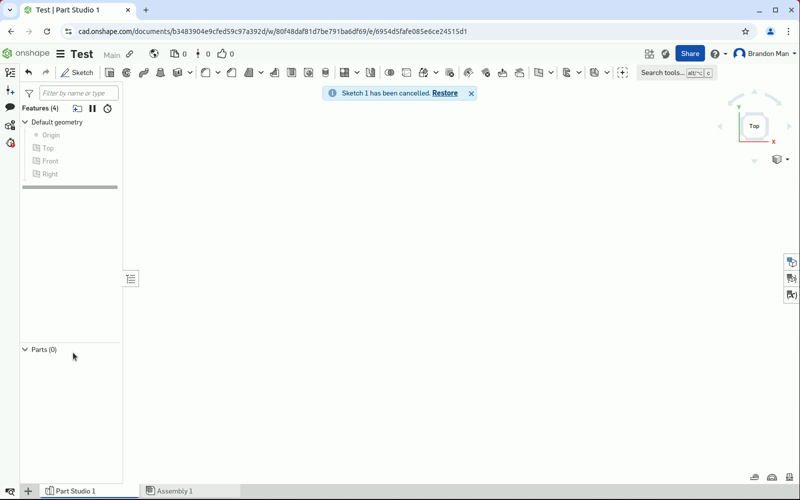
key(space)
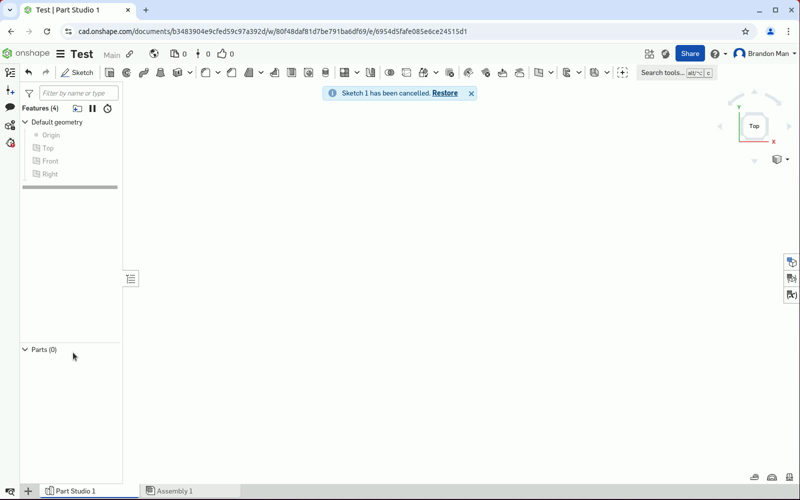
key_down(shift)
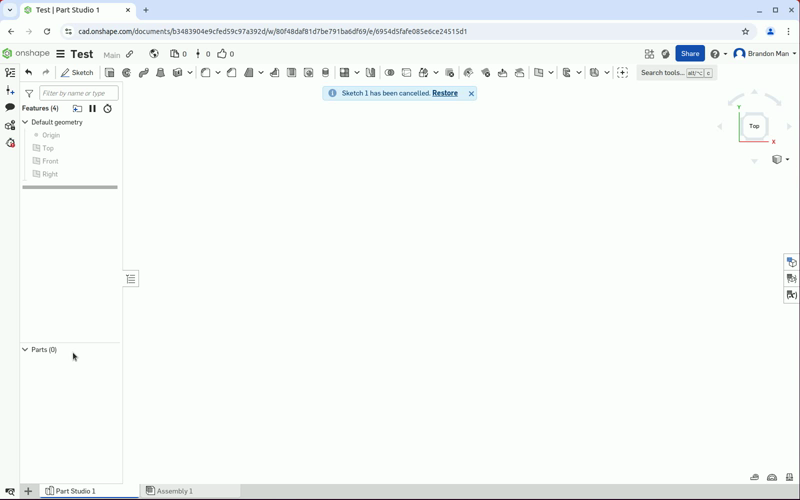
key(up)
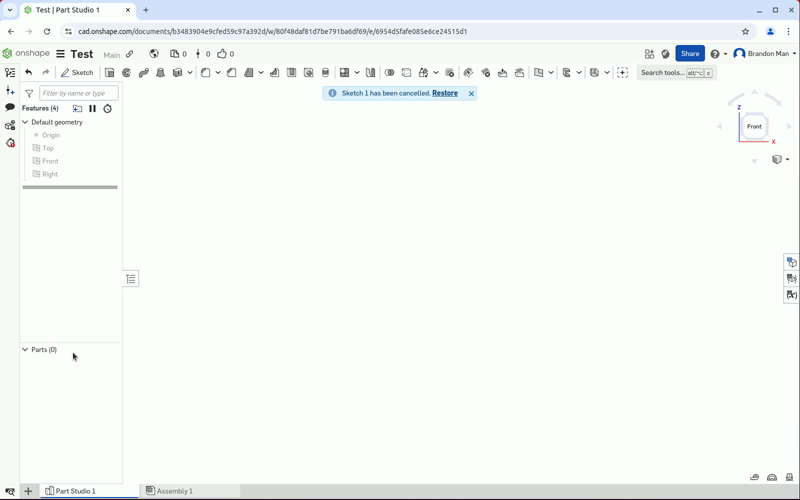
key_up(shift)
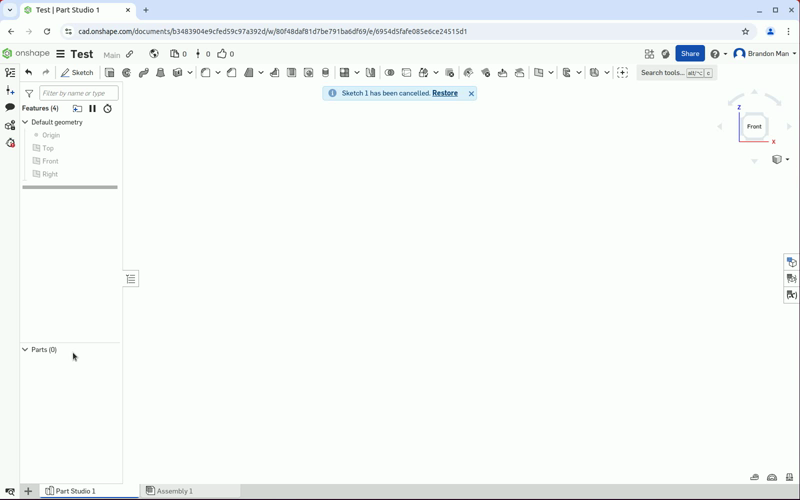
mouse_move(73, 352)
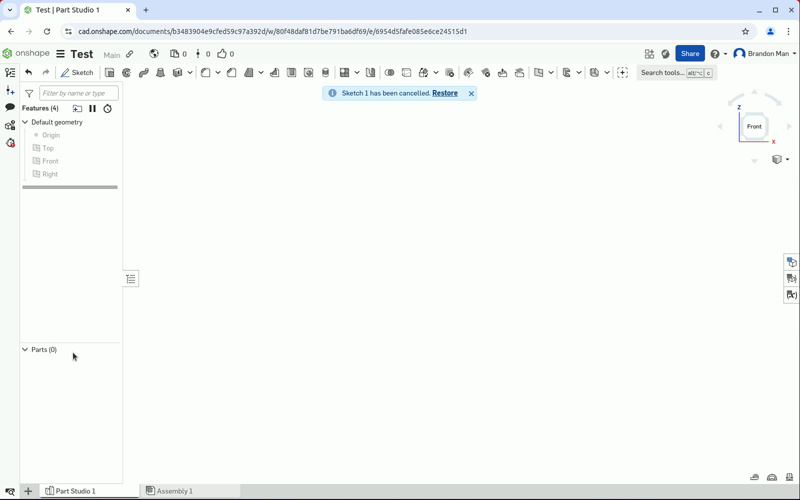
key(shift+y)
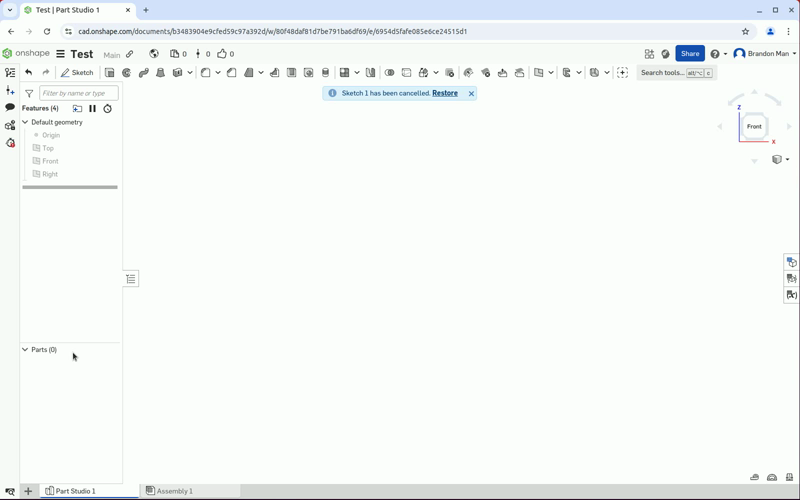
key(shift+s)
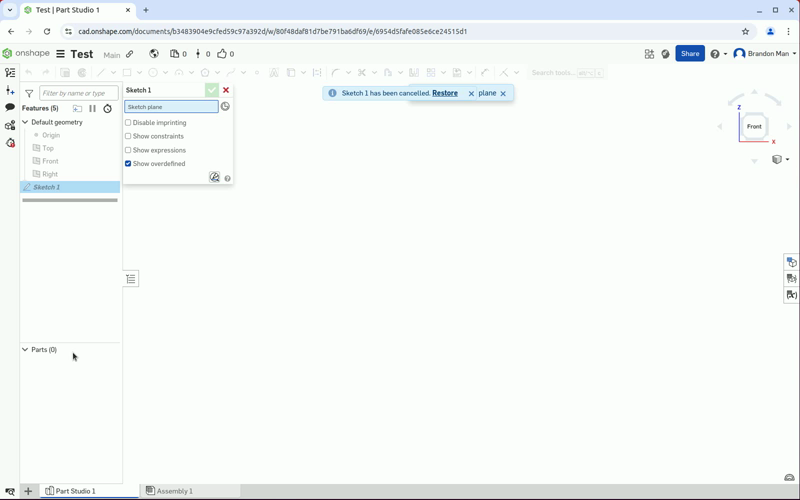
mouse_move(73, 163)
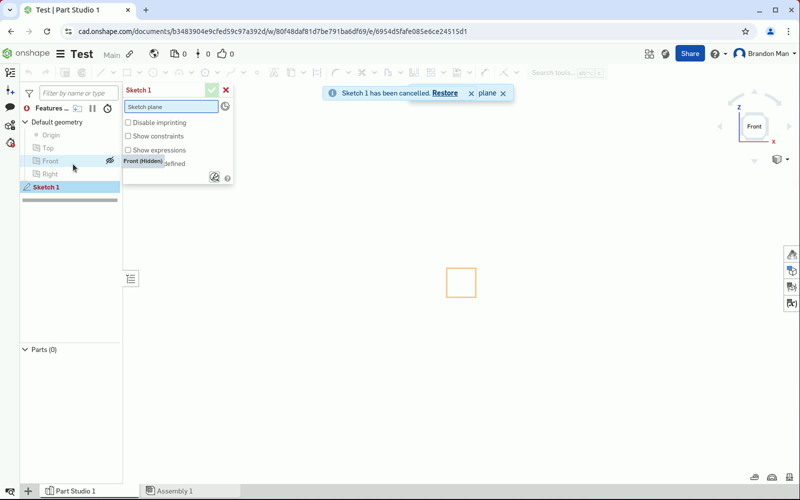
click(73, 163)
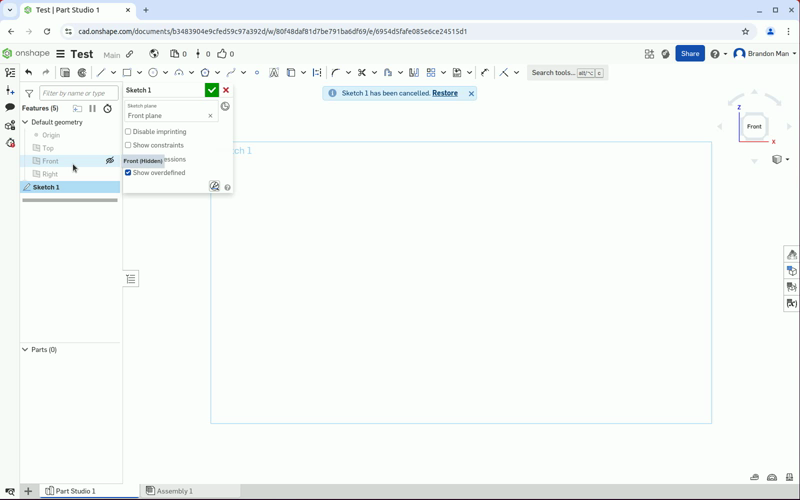
mouse_move(73, 352)
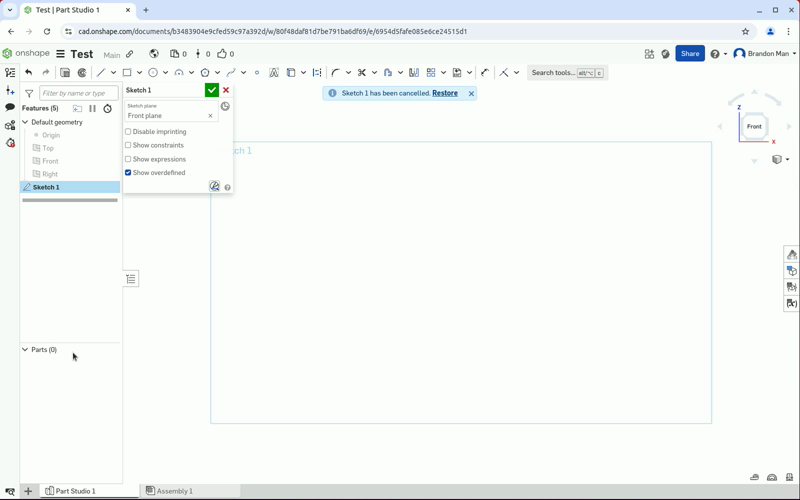
key(y)
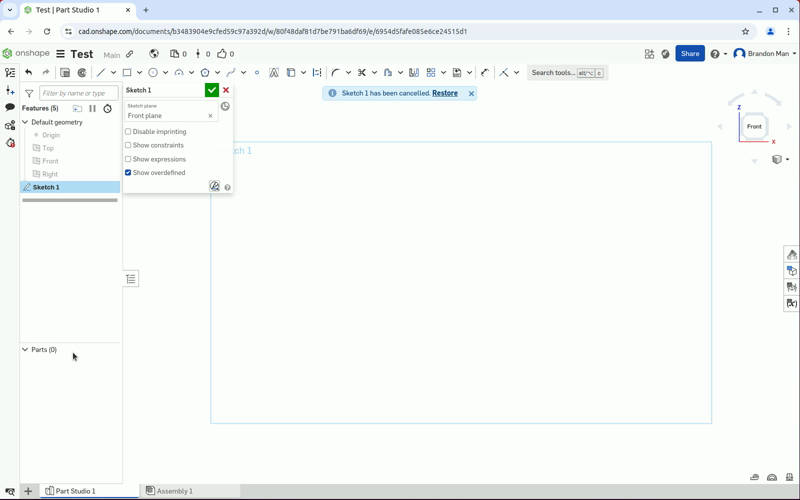
key(c)
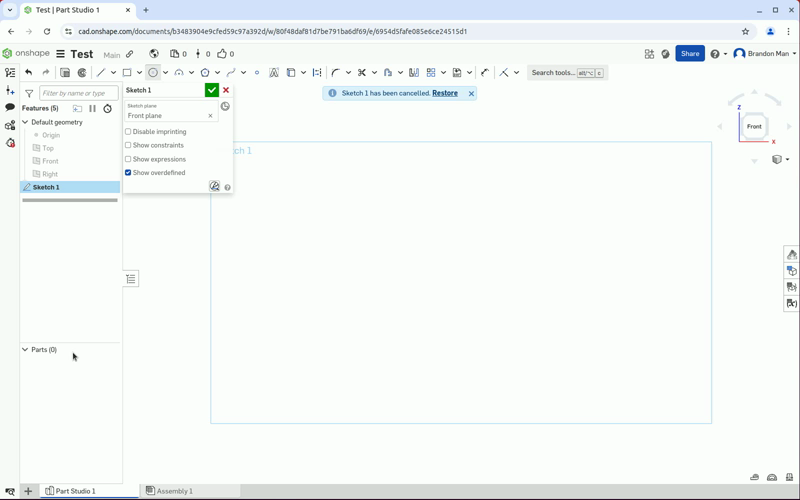
key_down(shift)
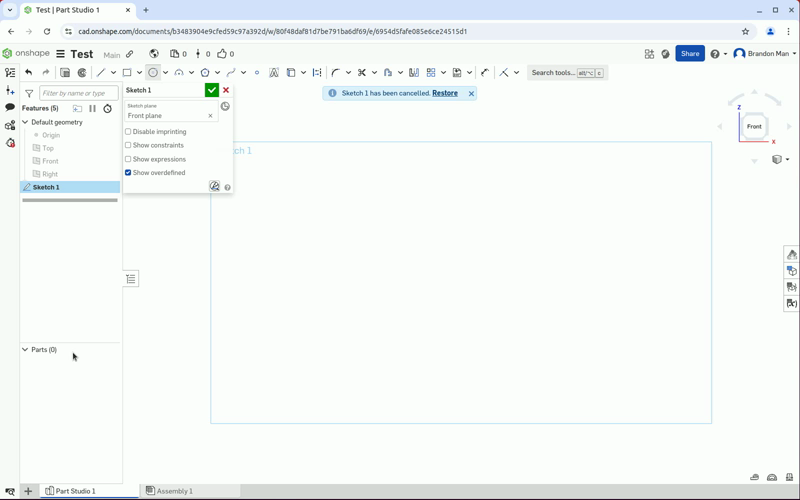
mouse_move(441, 259)
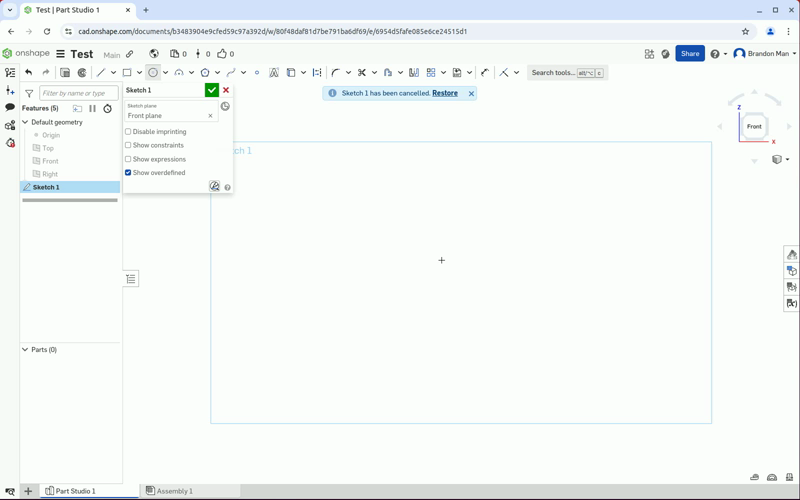
click(441, 259)
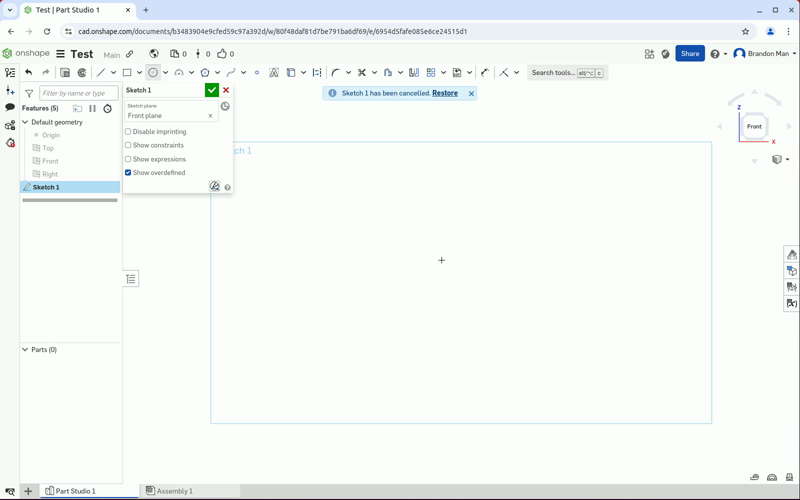
key_up(shift)
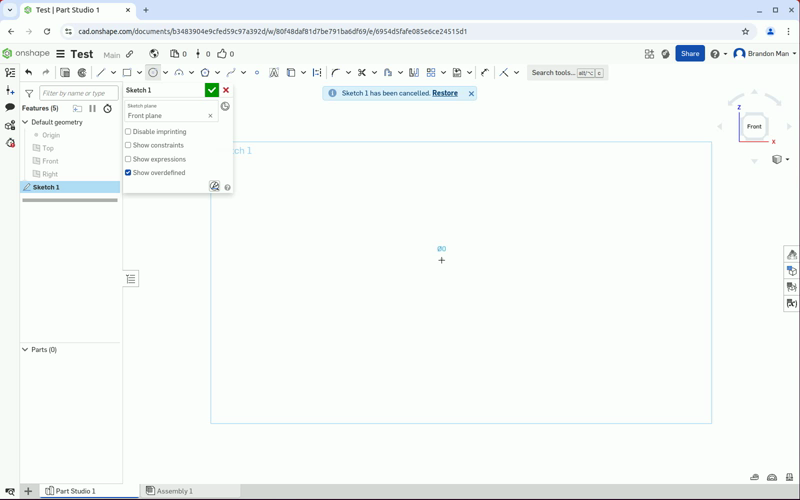
mouse_move(457, 259)
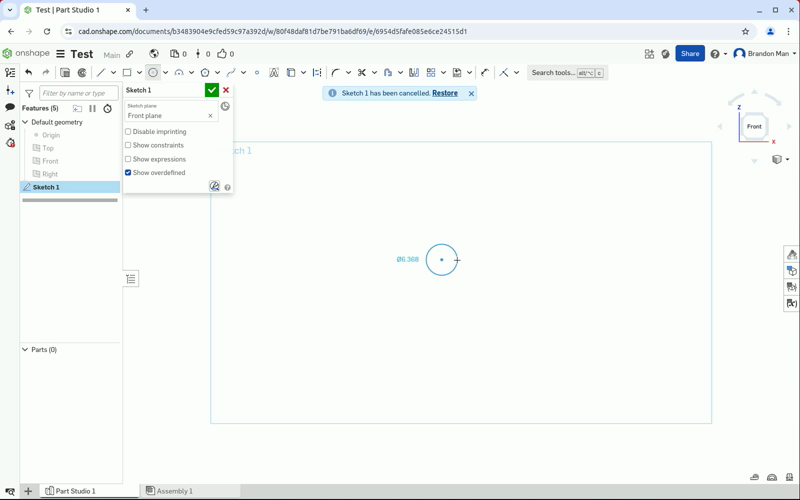
click(457, 259)
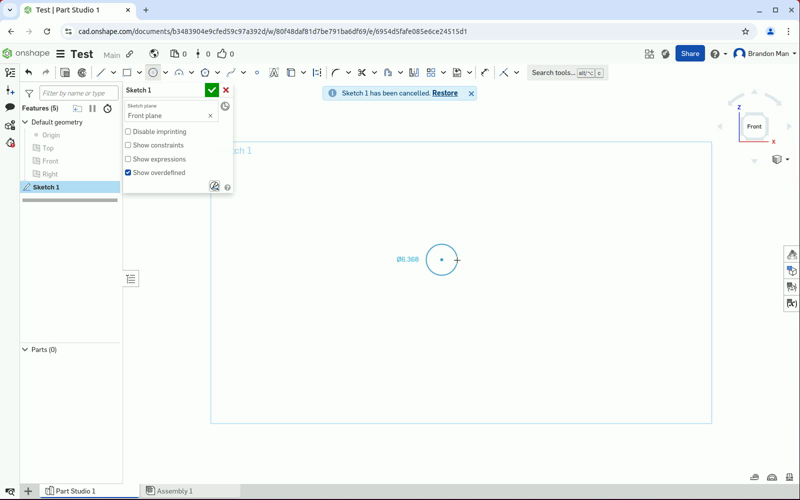
key(esc)
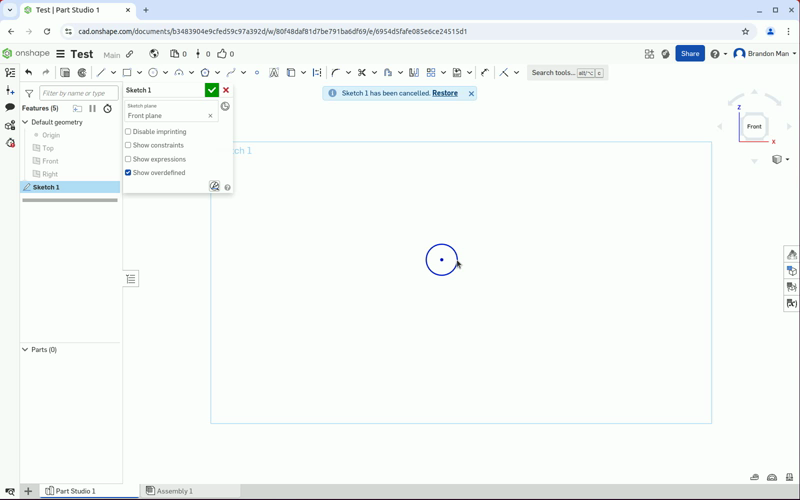
mouse_move(452, 250)
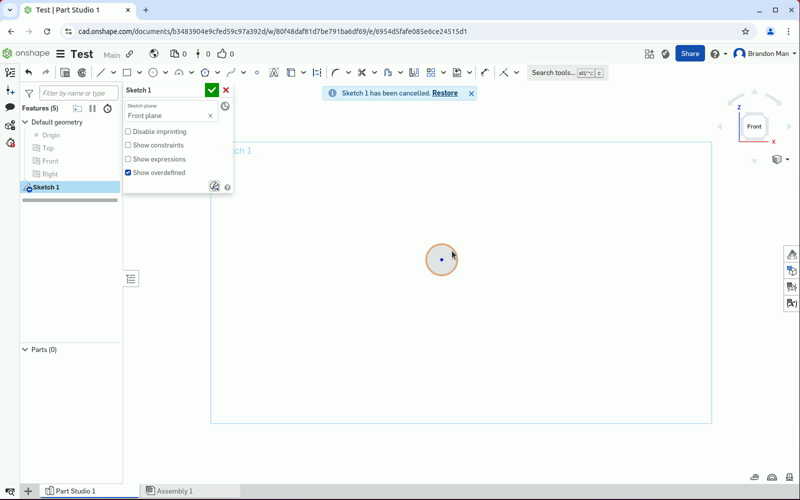
scroll(6)
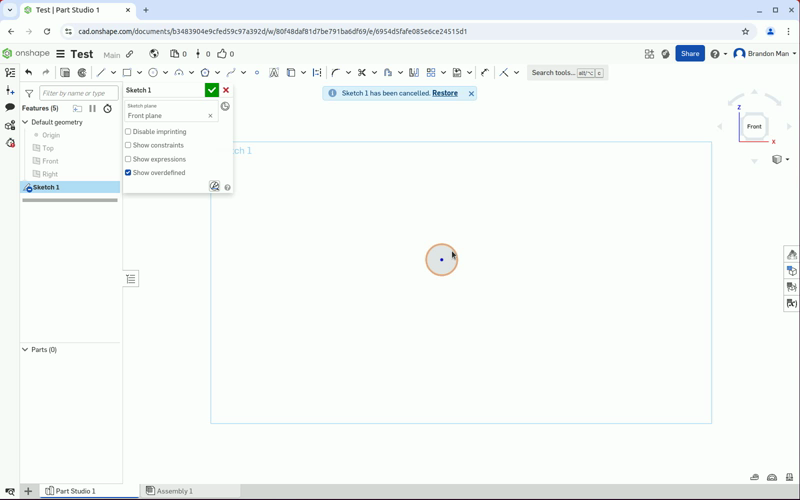
scroll(6)
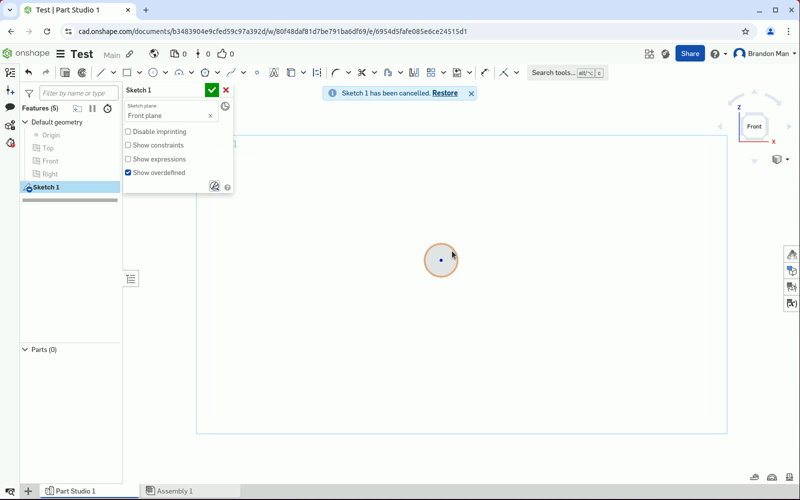
scroll(6)
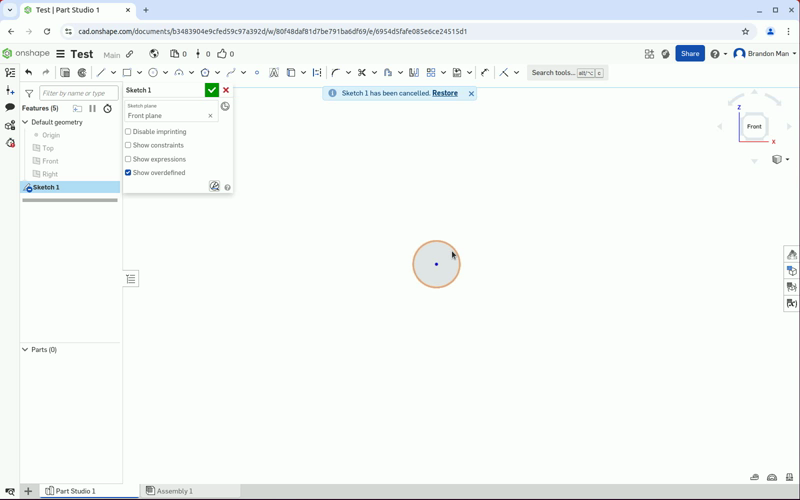
scroll(6)
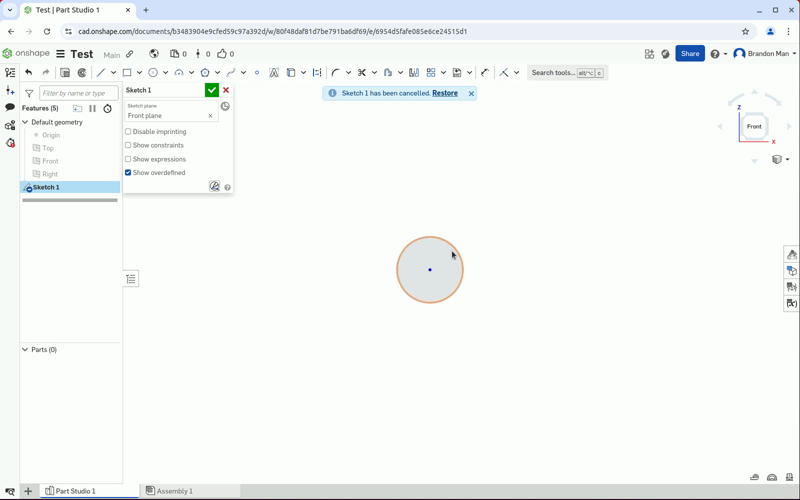
scroll(6)
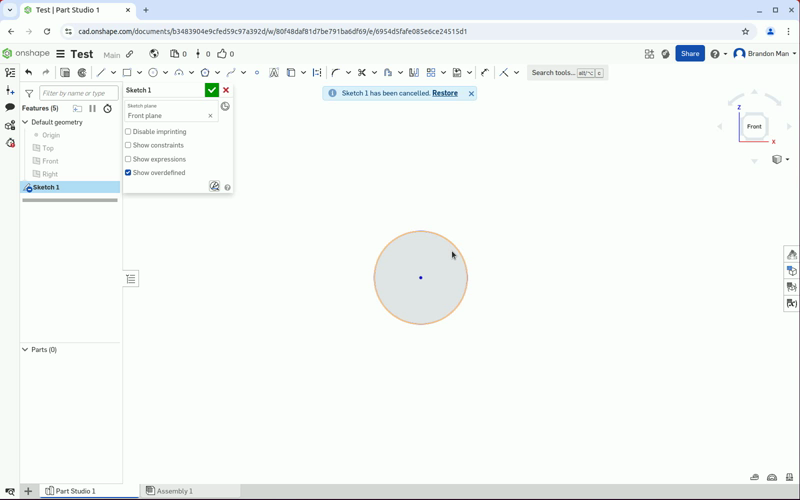
scroll(6)
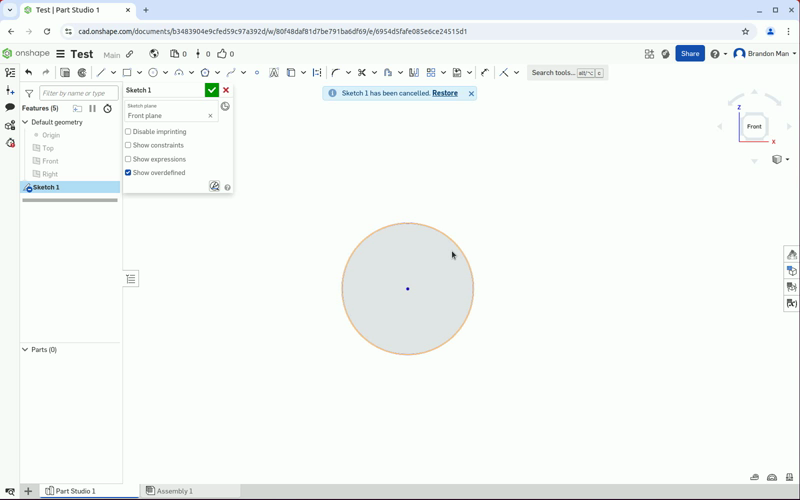
scroll(6)
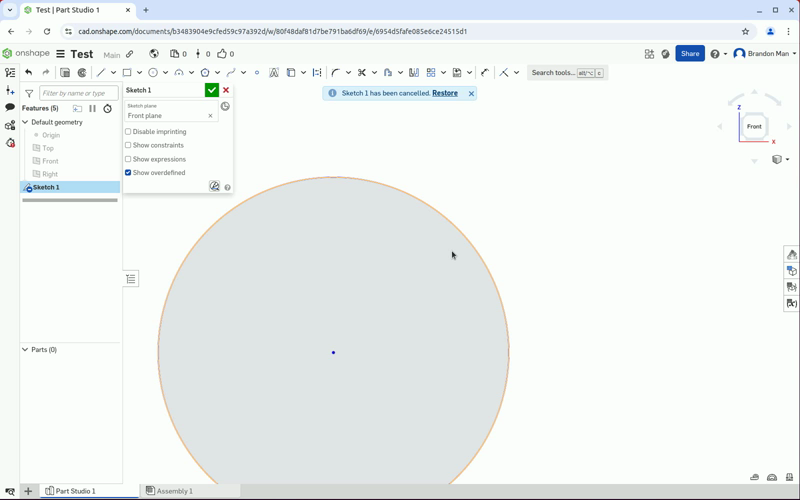
click(452, 250)
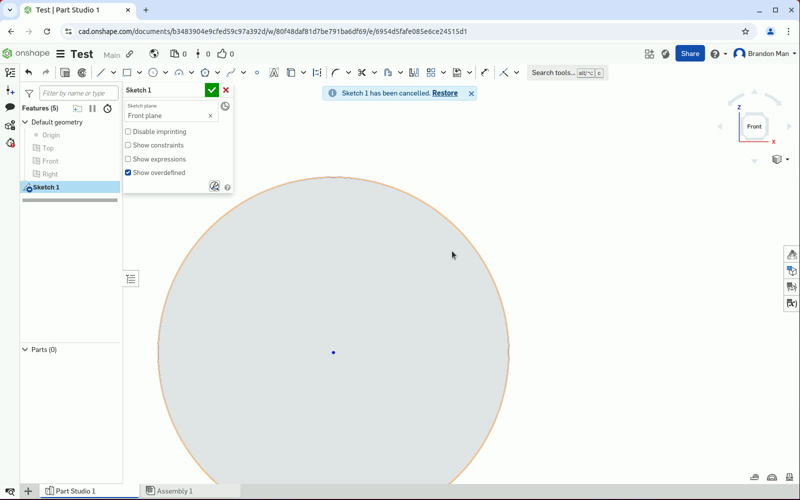
scroll(-6)
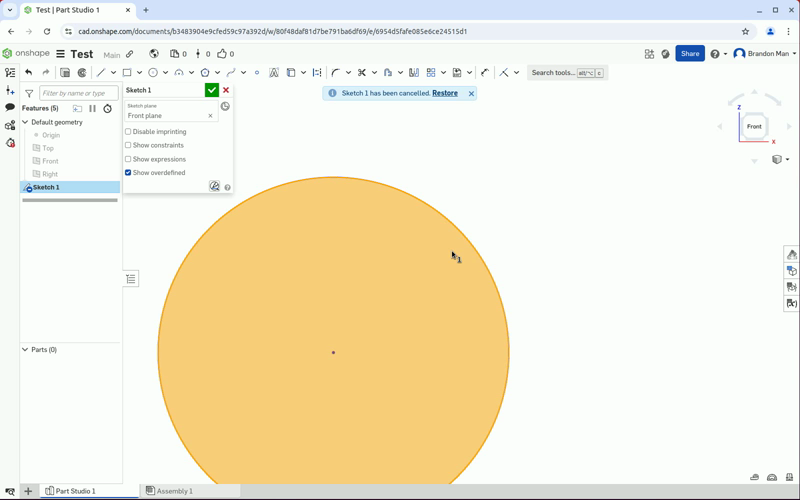
scroll(-6)
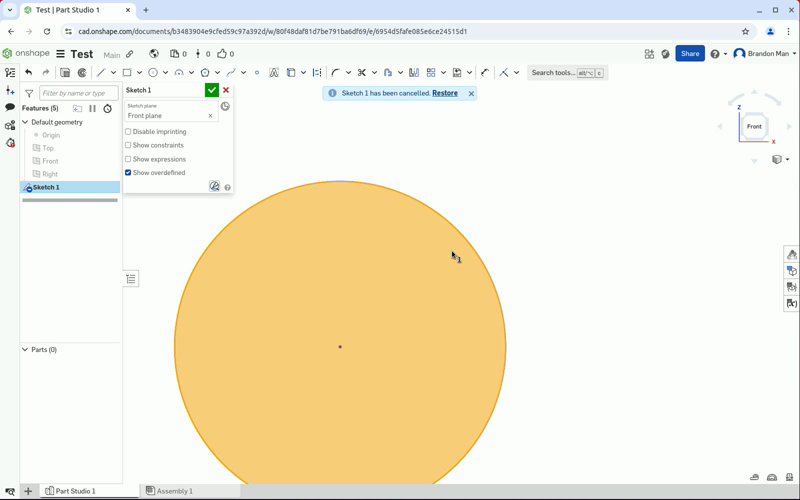
scroll(-6)
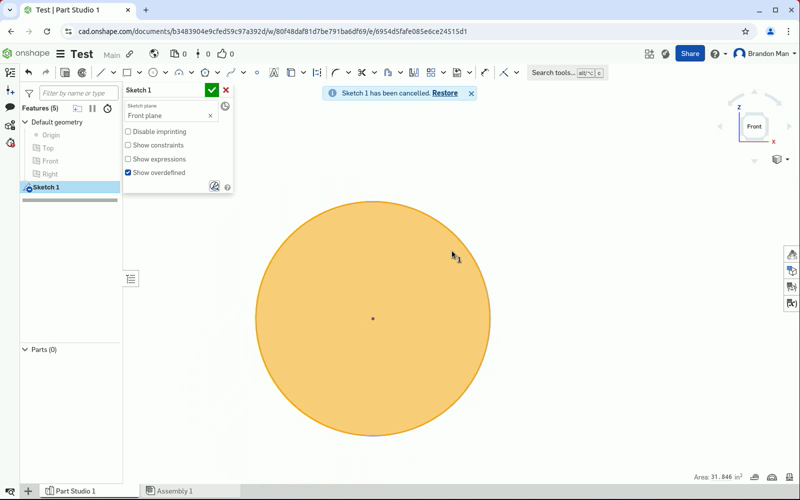
scroll(-6)
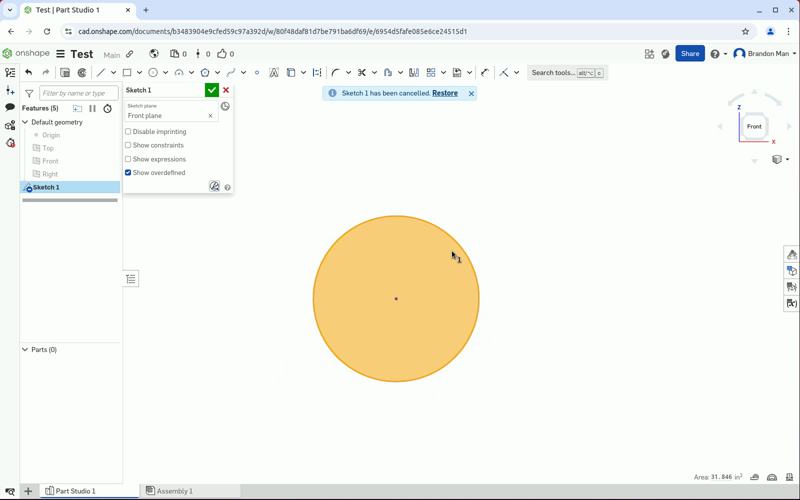
scroll(-6)
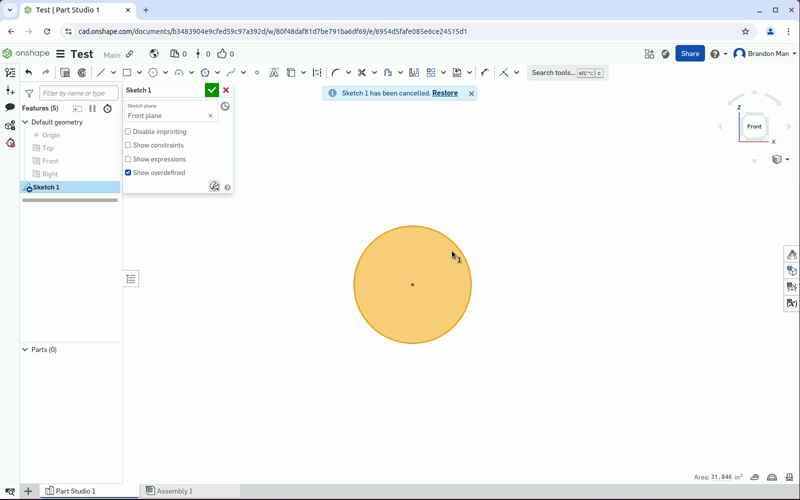
scroll(-6)
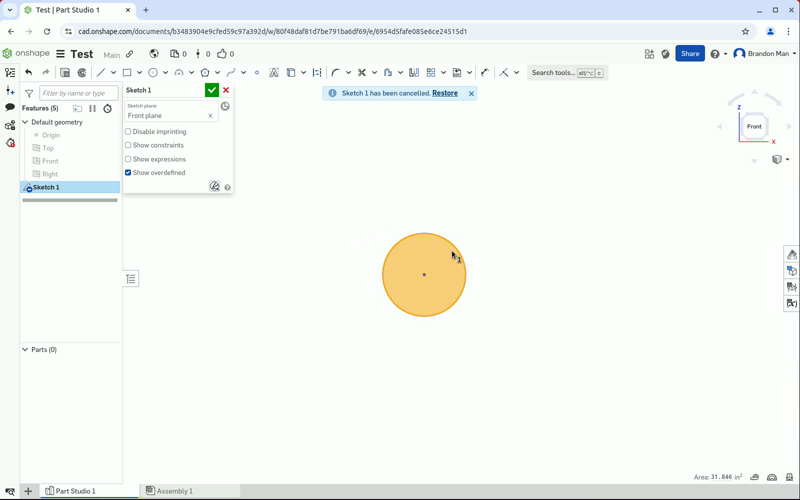
scroll(-6)
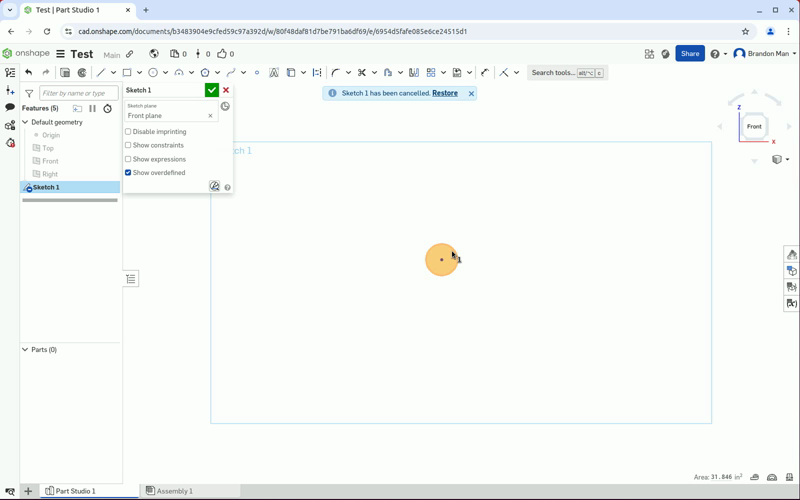
mouse_move(73, 352)
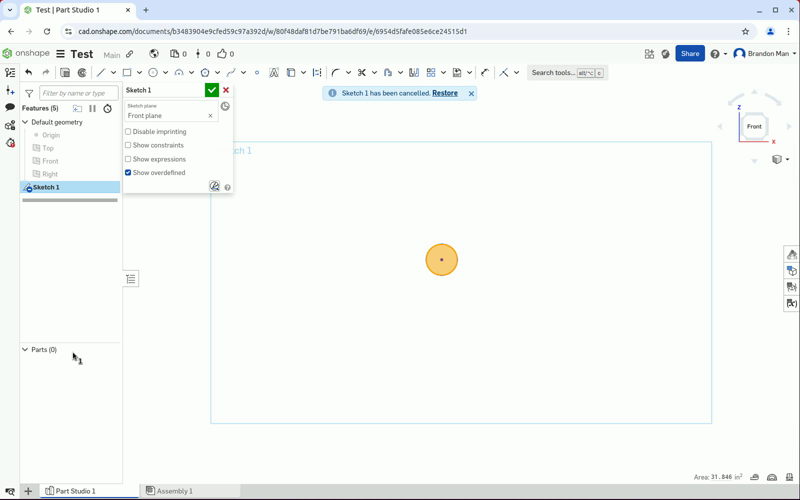
key(shift+y)
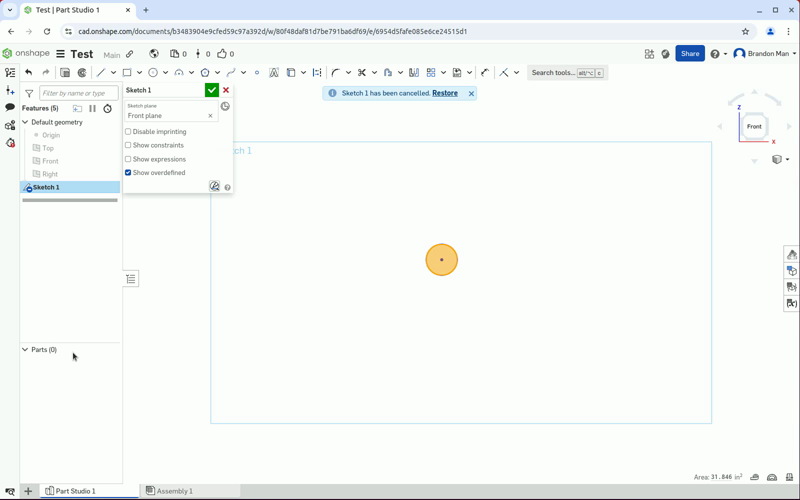
key(shift+e)
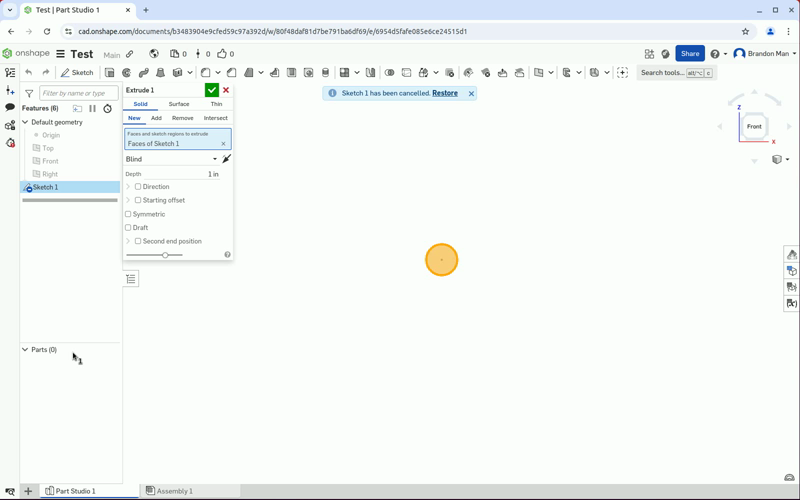
mouse_move(143, 106)
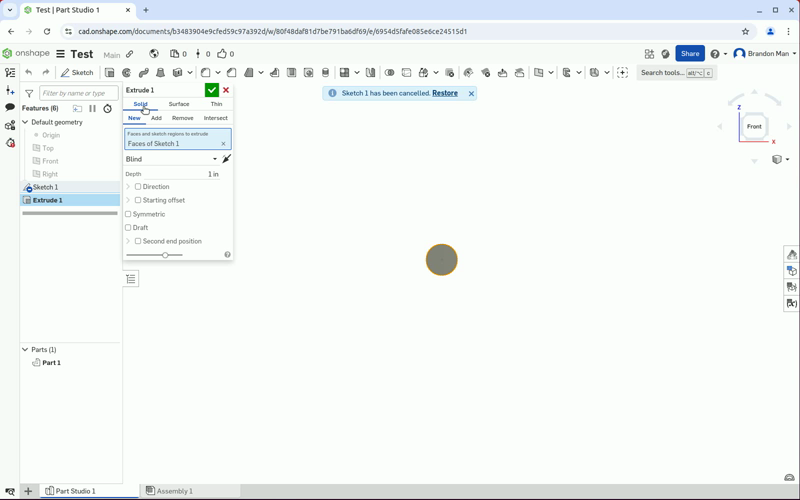
click(143, 106)
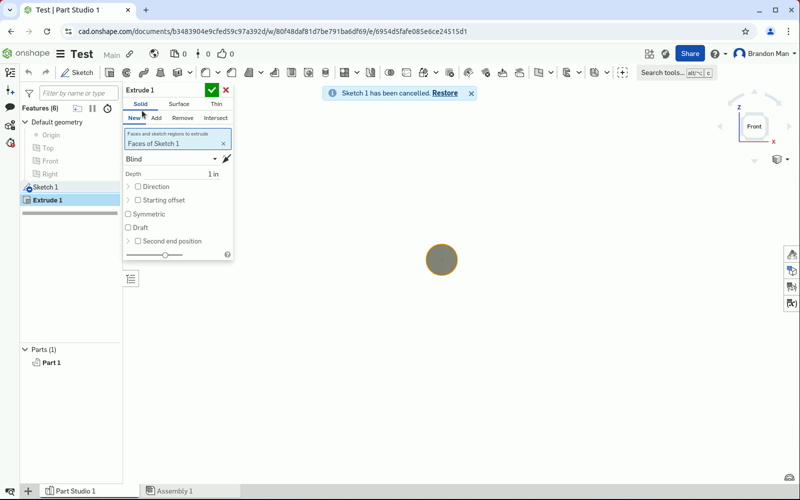
mouse_move(137, 120)
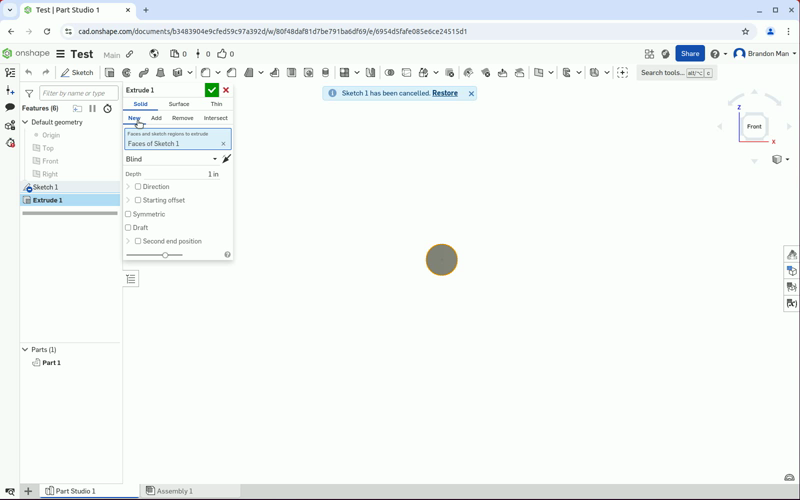
click(137, 120)
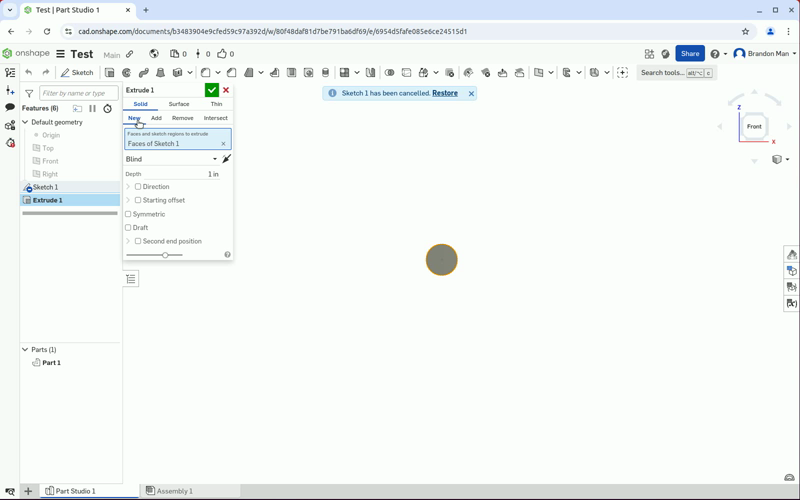
key(tab, 4)
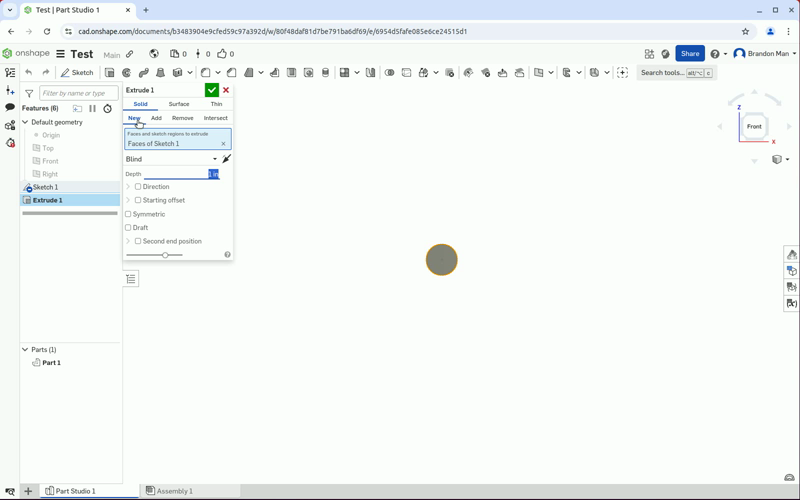
text(5.536)
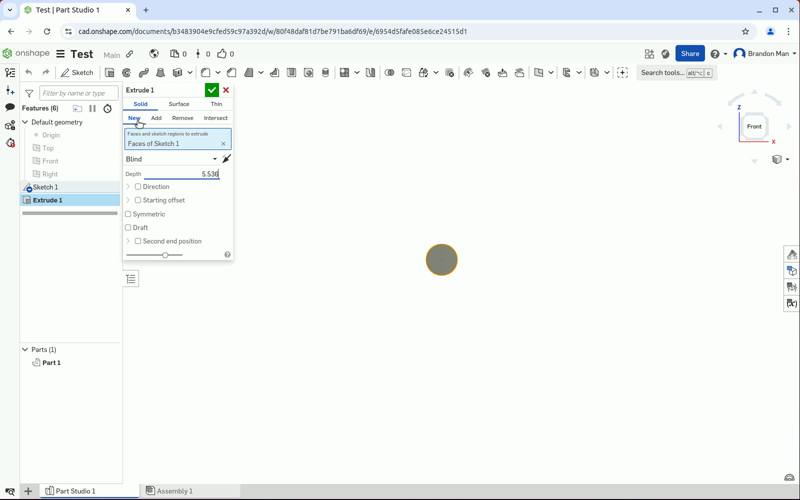
key(enter)
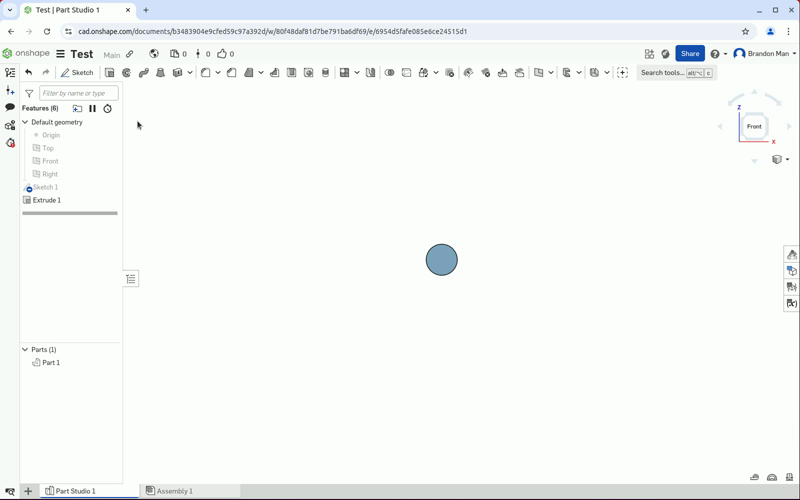
key(shift+h)
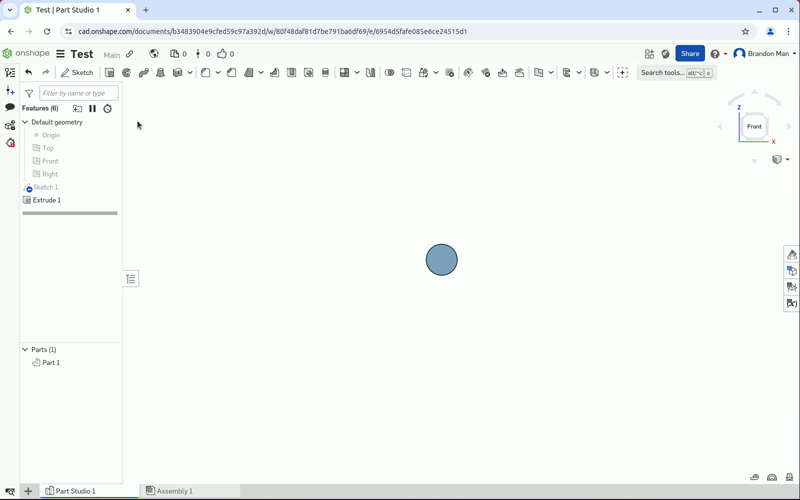
key(shift+h)
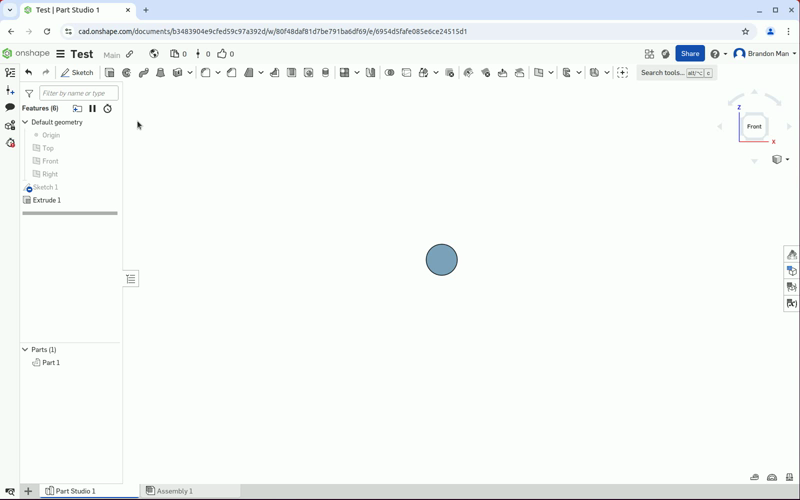
mouse_move(73, 189)
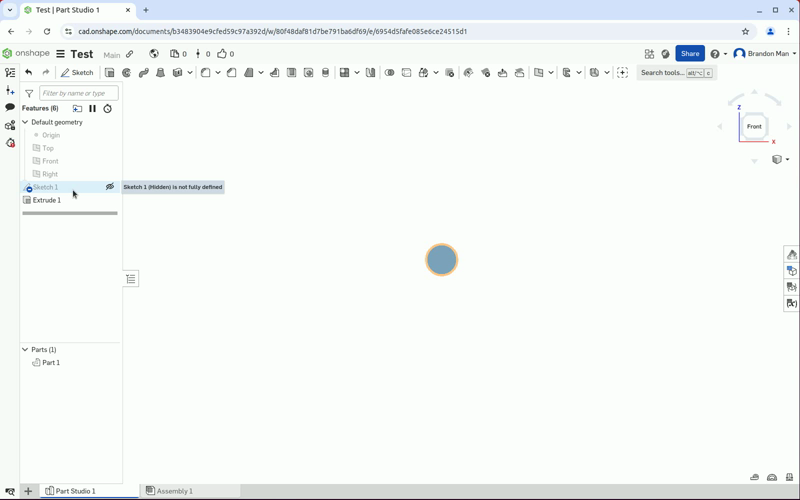
click(73, 189)
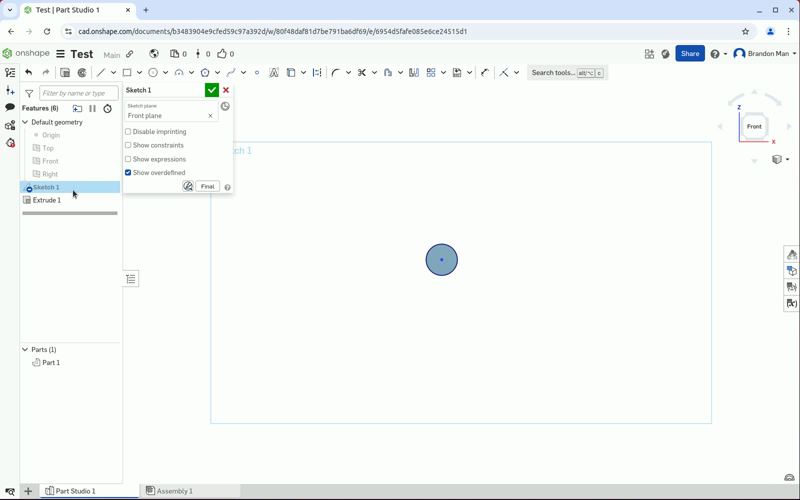
mouse_move(229, 92)
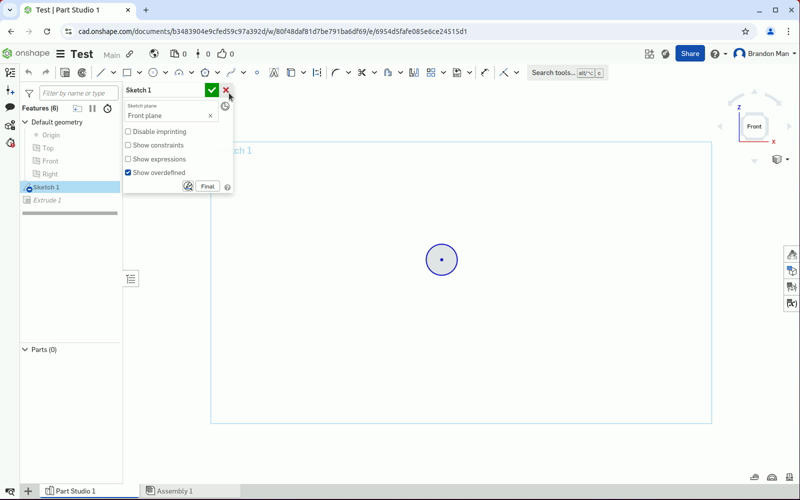
click(229, 92)
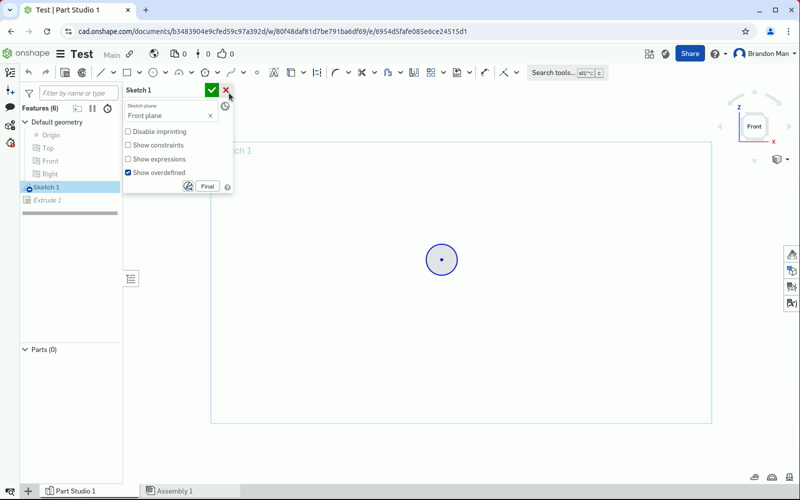
key(shift+s)
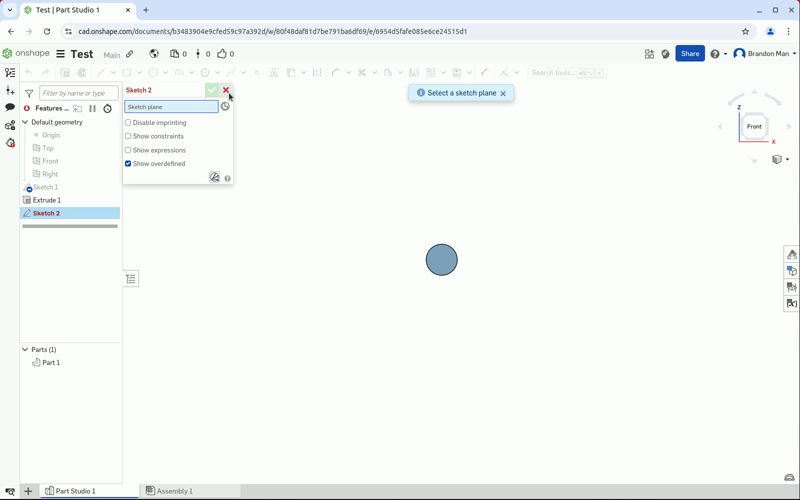
mouse_move(73, 163)
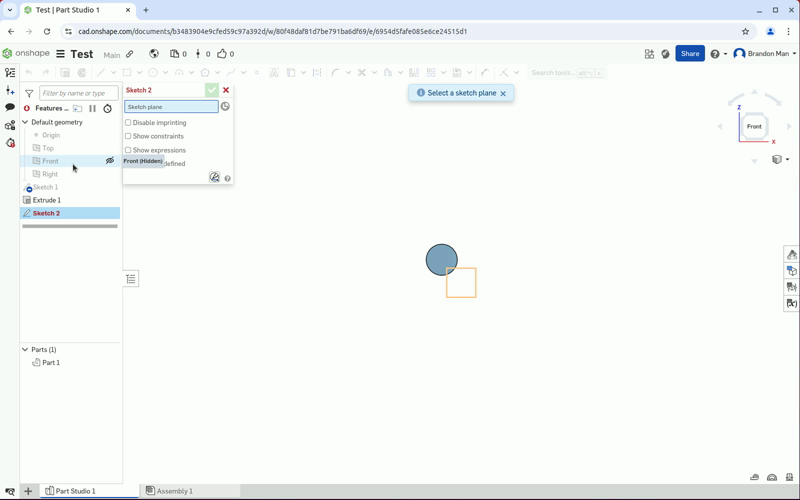
click(73, 163)
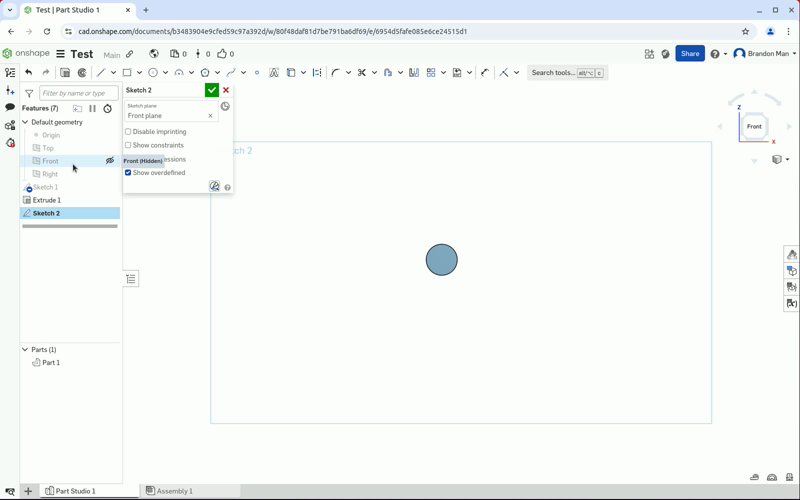
mouse_move(73, 352)
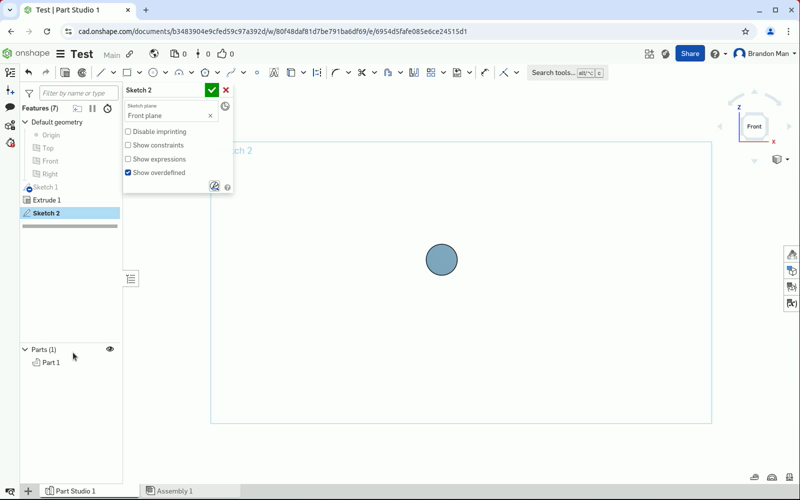
key(y)
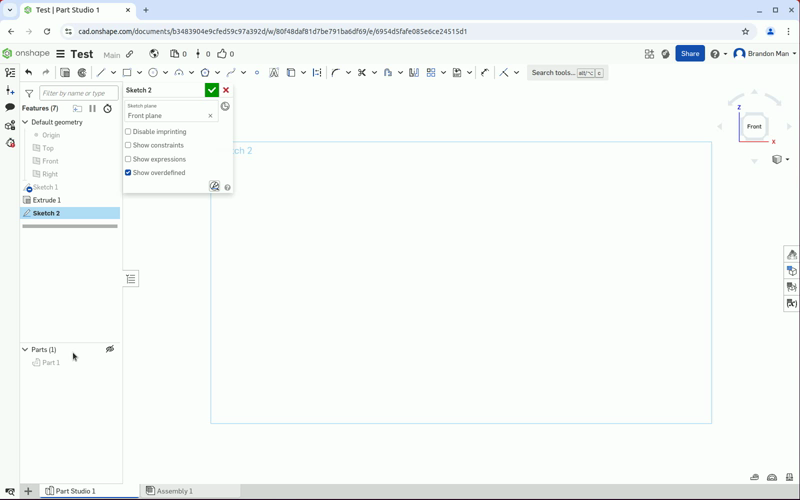
key(c)
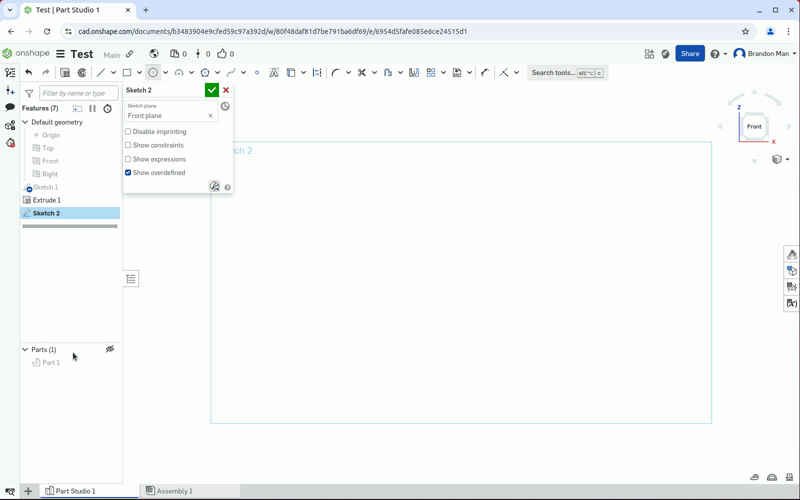
key_down(shift)
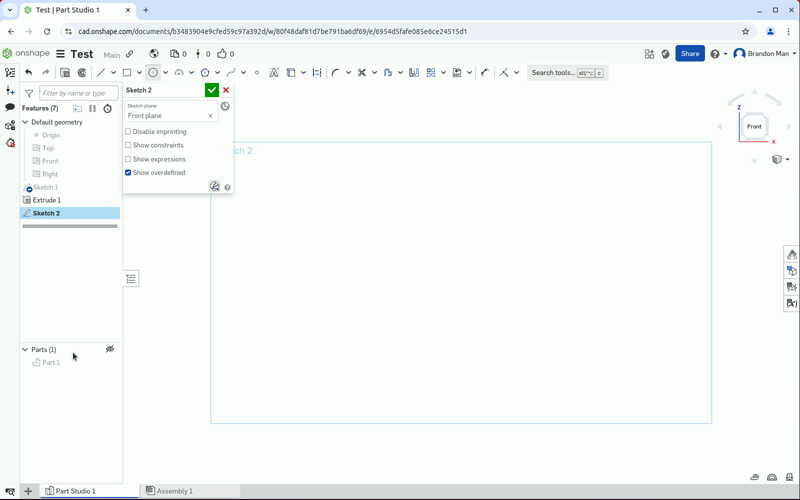
mouse_move(529, 259)
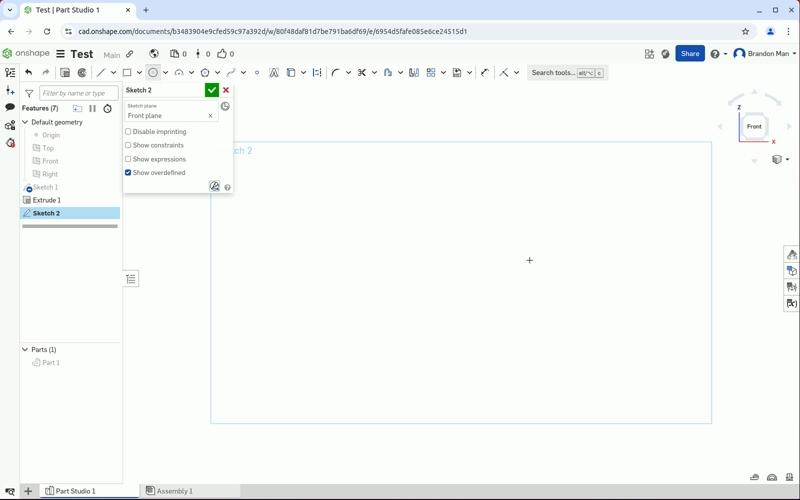
click(529, 259)
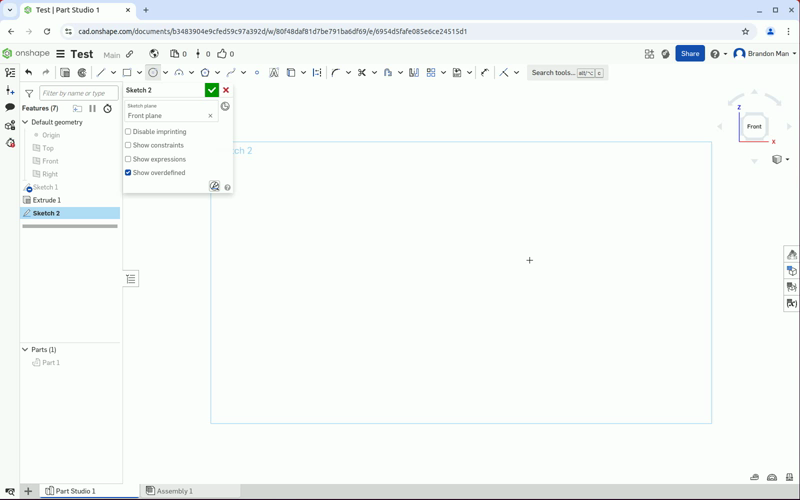
key_up(shift)
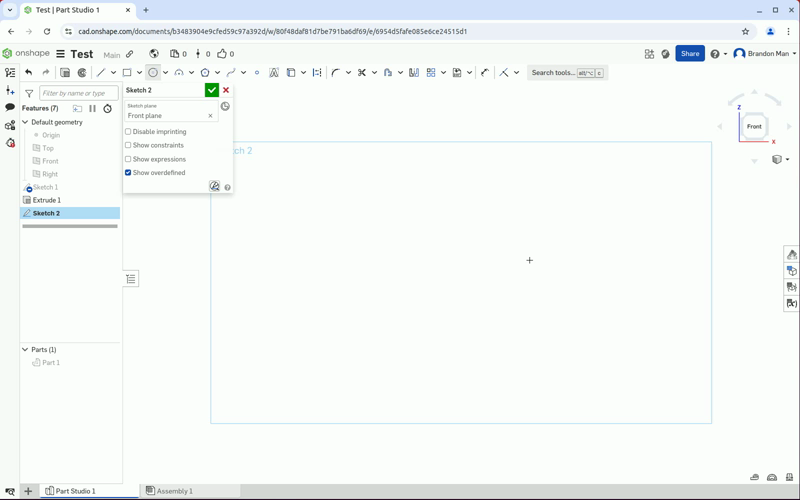
mouse_move(545, 259)
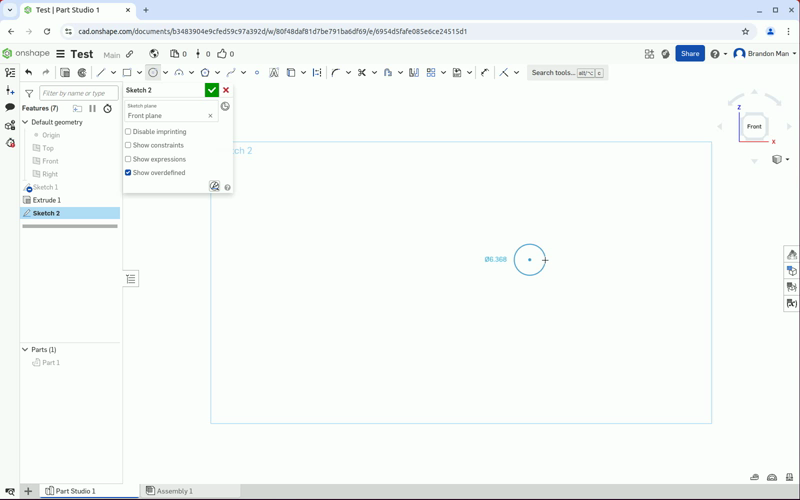
click(545, 259)
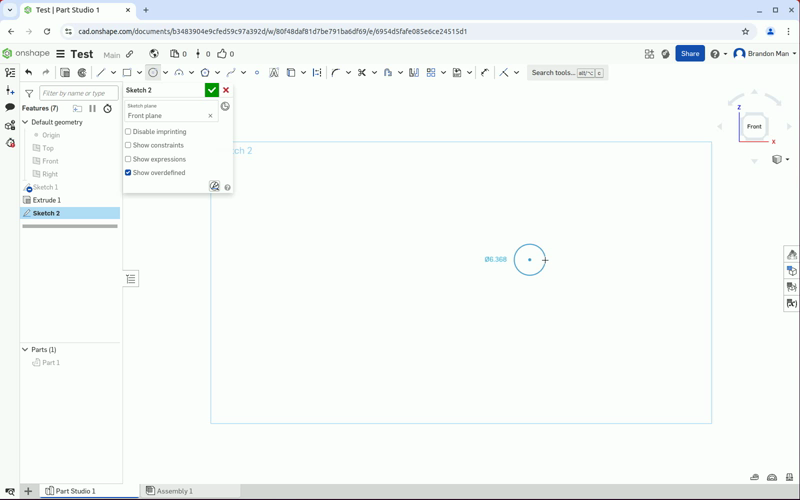
key(esc)
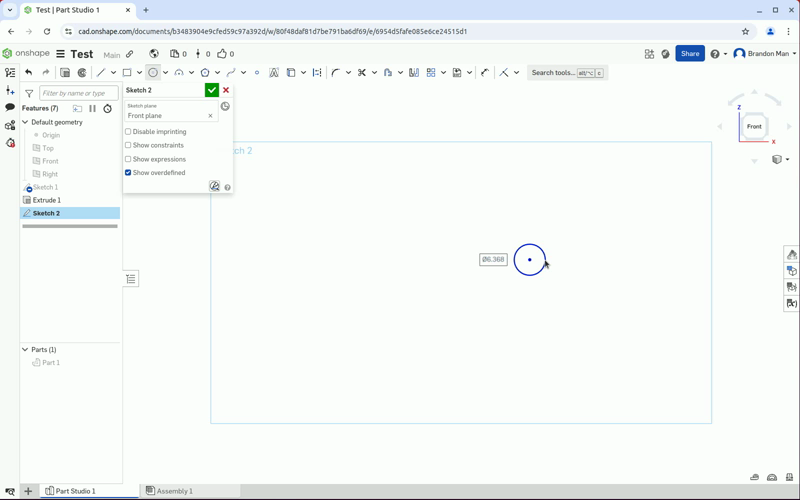
mouse_move(523, 245)
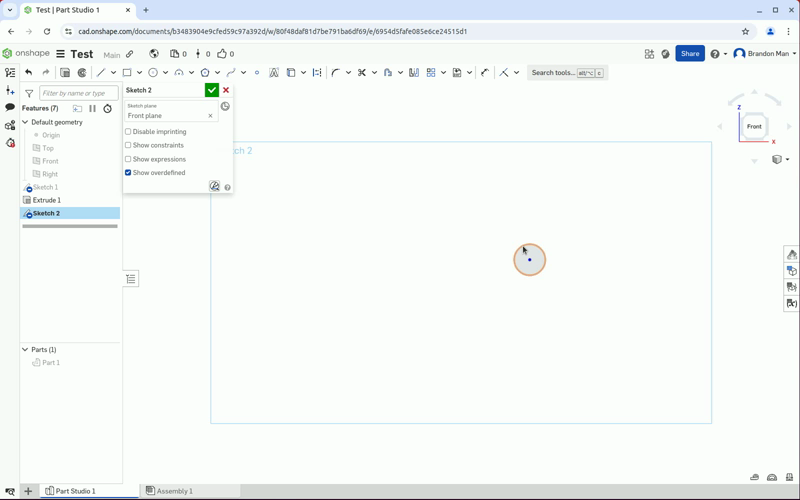
scroll(6)
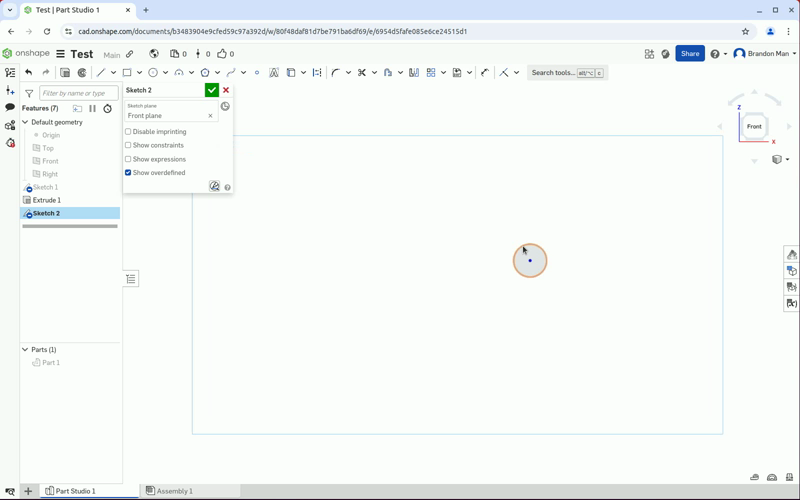
scroll(6)
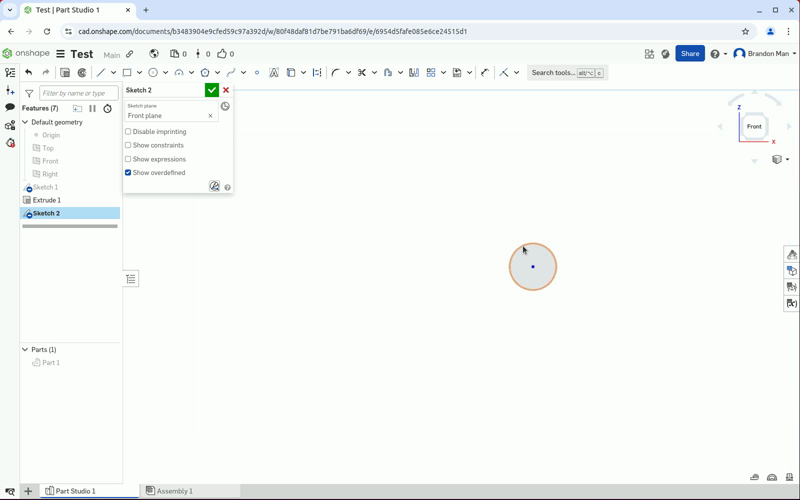
scroll(6)
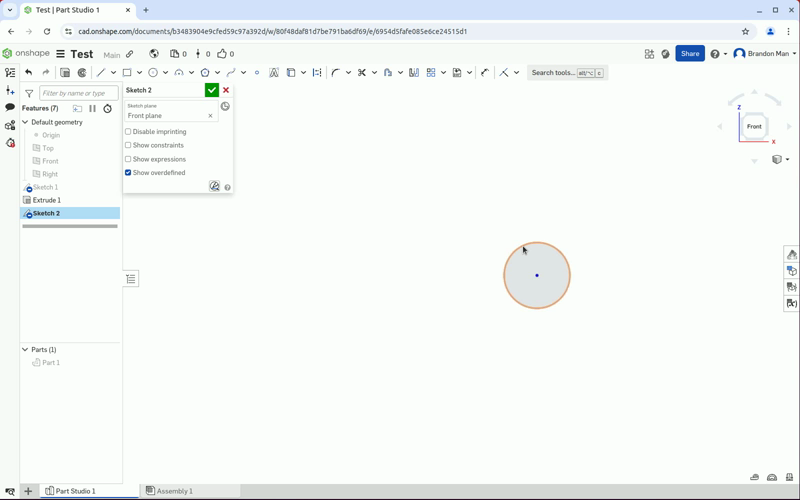
scroll(6)
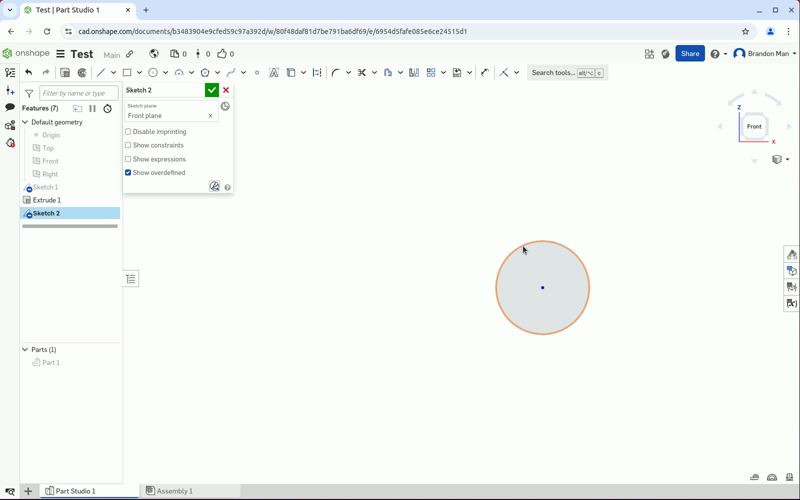
scroll(6)
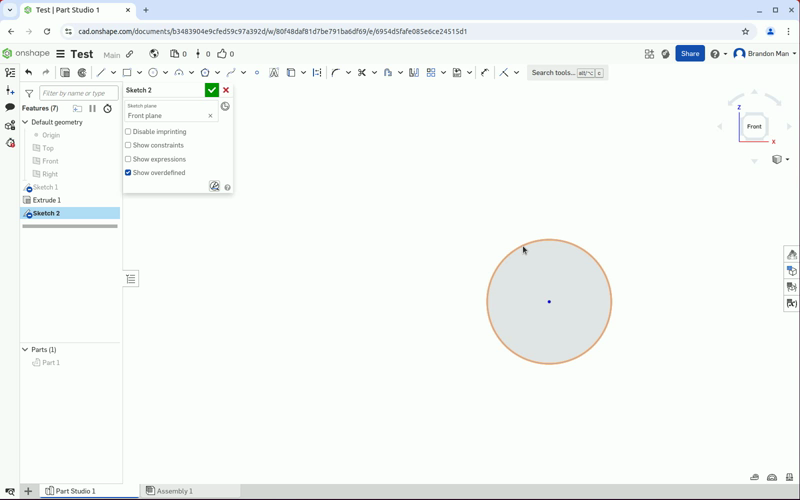
scroll(6)
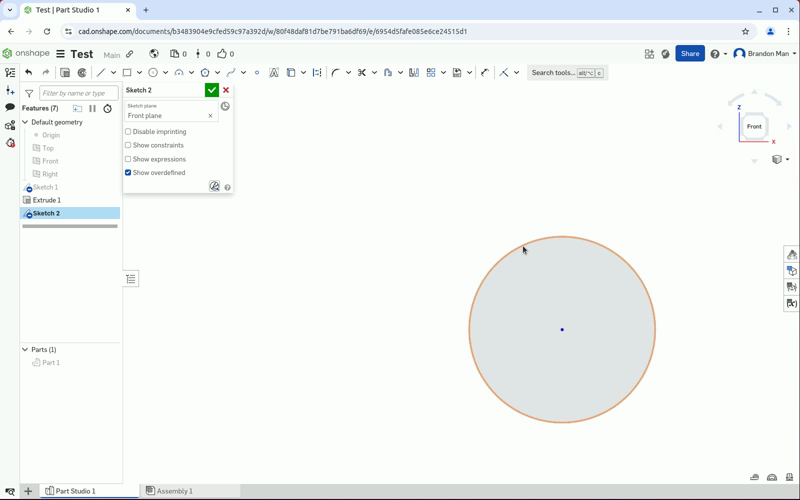
scroll(6)
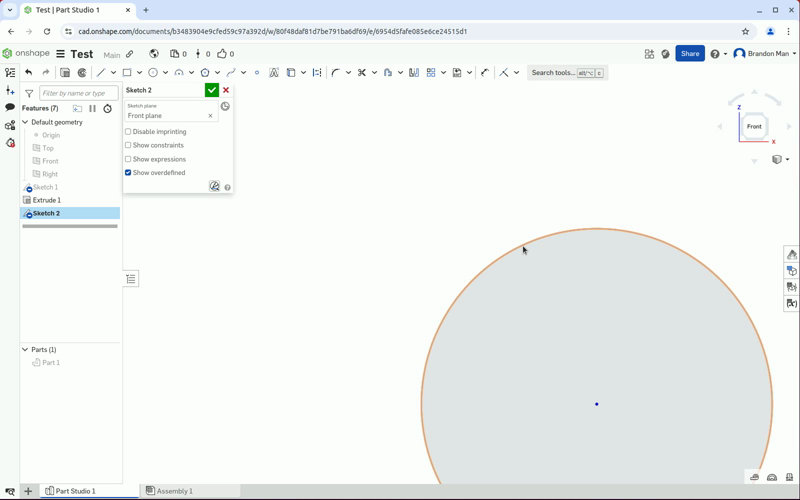
click(523, 245)
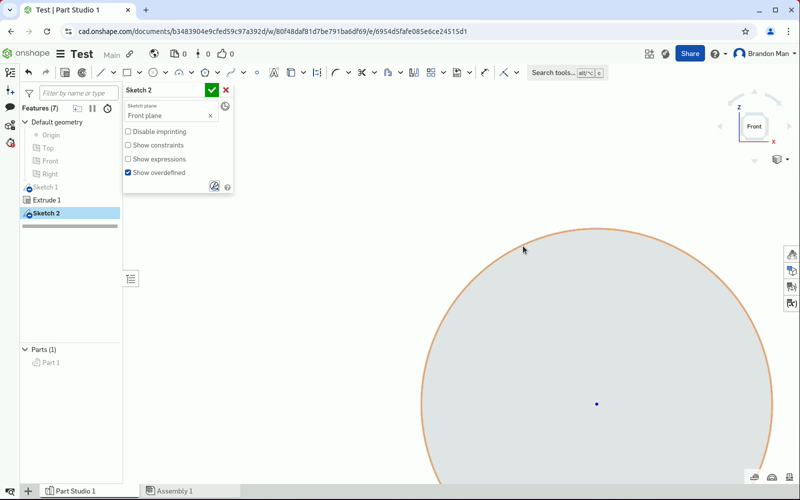
scroll(-6)
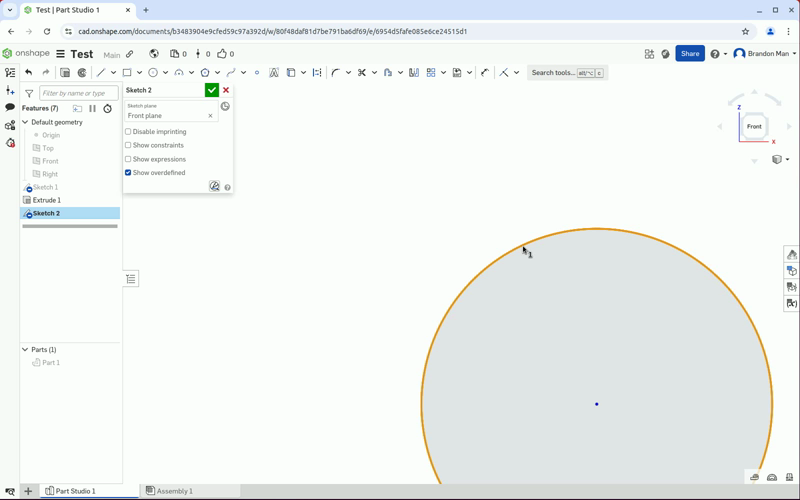
scroll(-6)
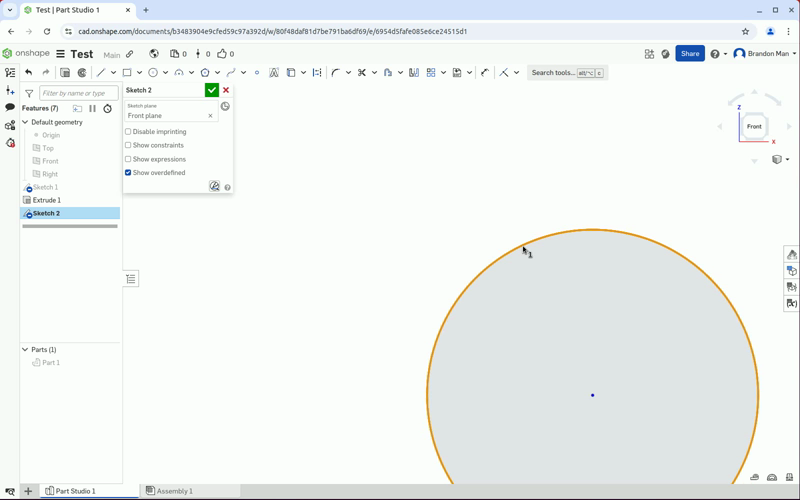
scroll(-6)
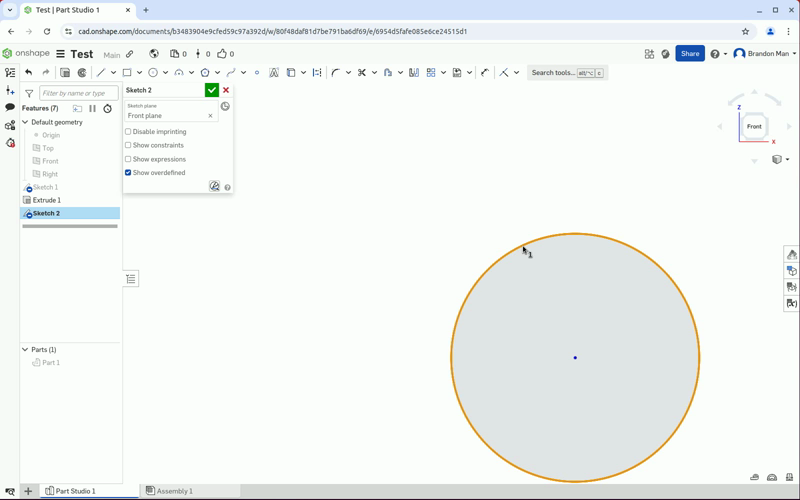
scroll(-6)
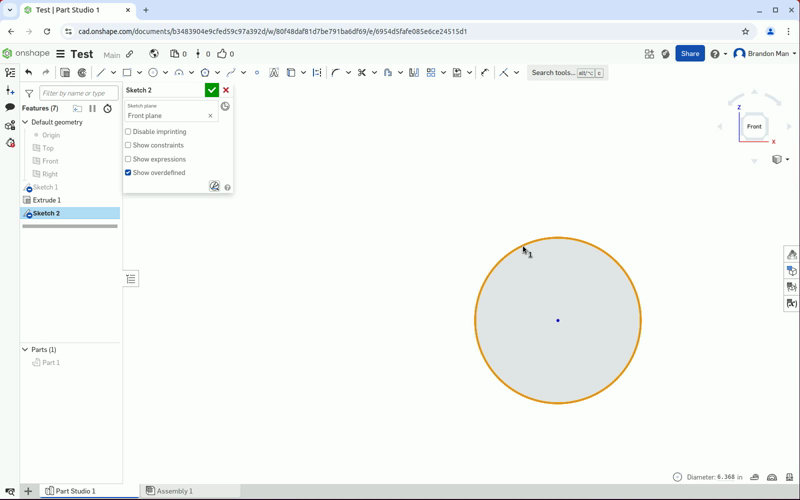
scroll(-6)
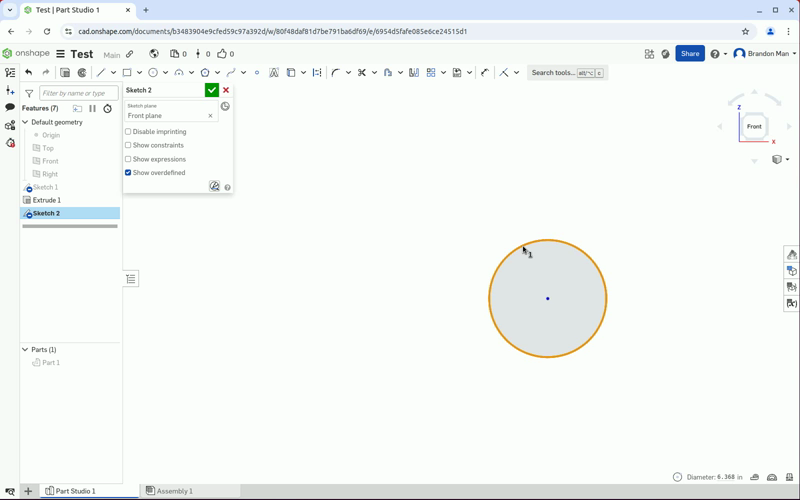
scroll(-6)
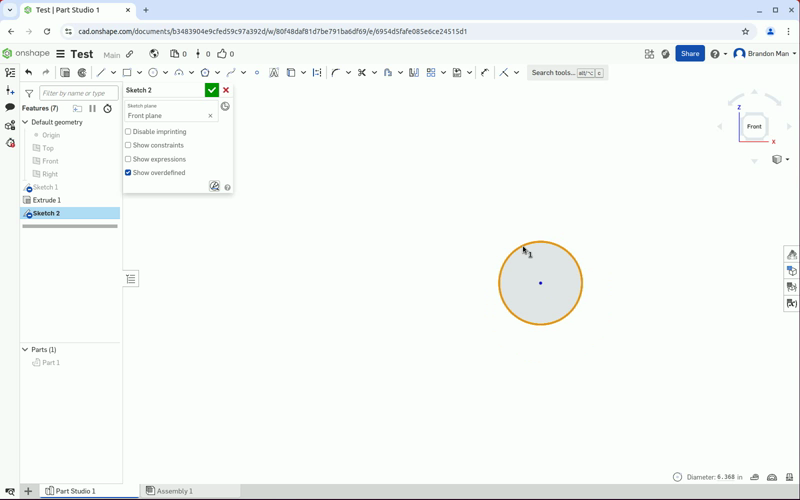
scroll(-6)
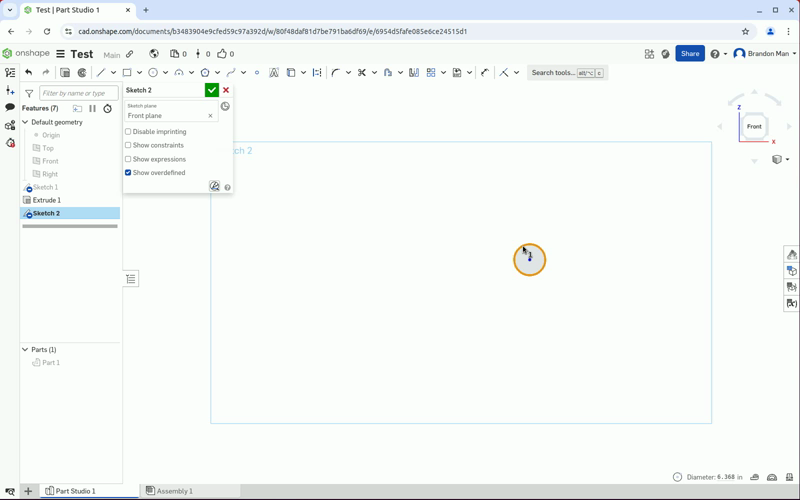
mouse_move(73, 352)
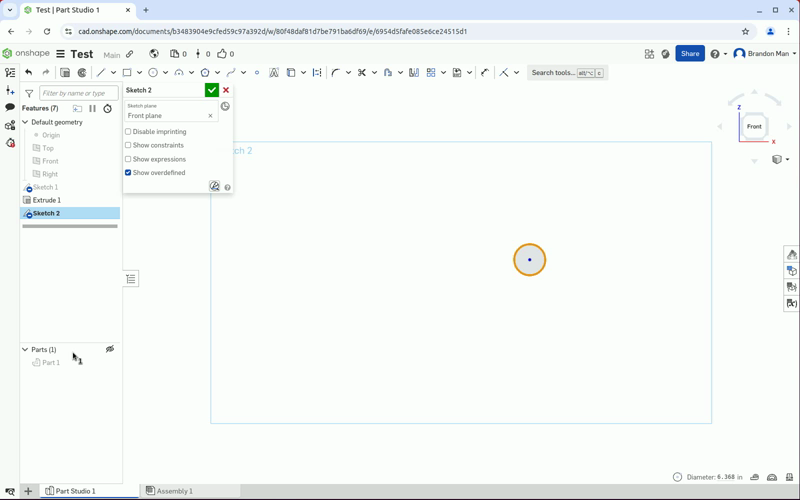
key(shift+y)
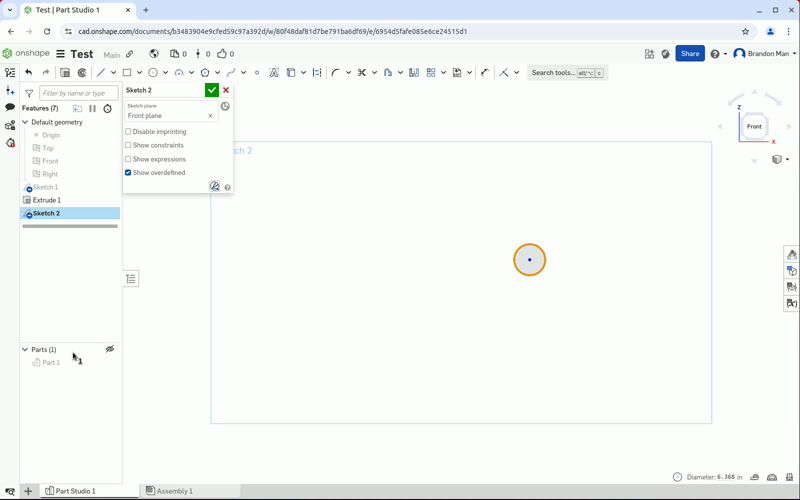
key(shift+e)
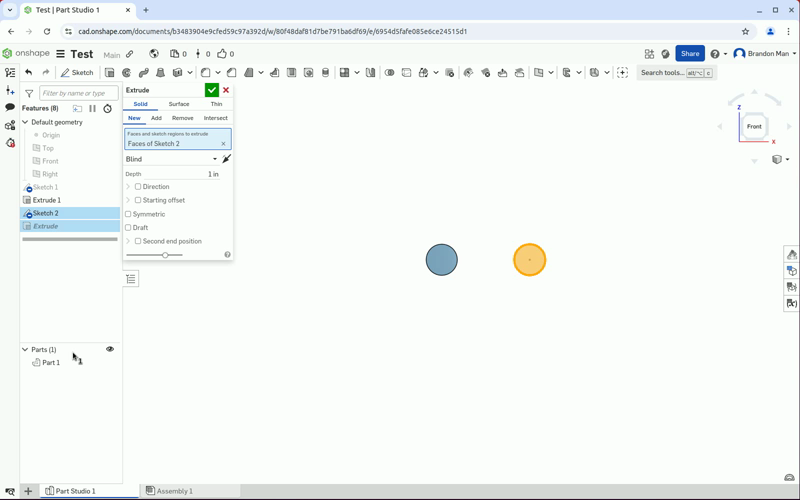
mouse_move(143, 106)
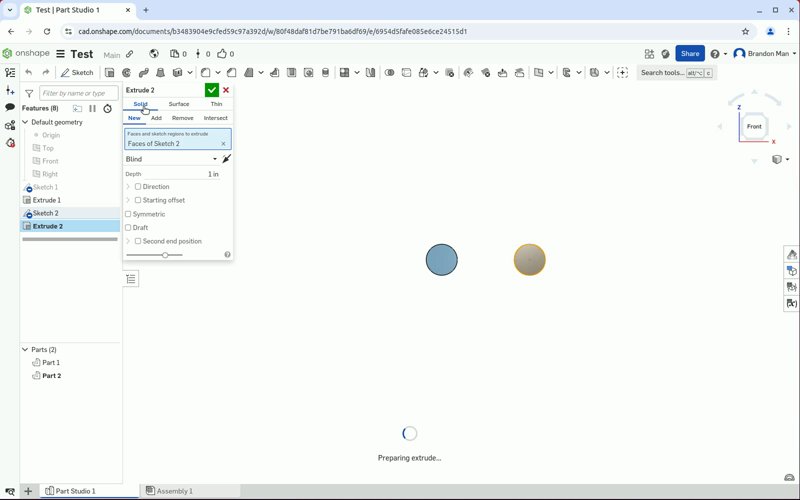
click(143, 106)
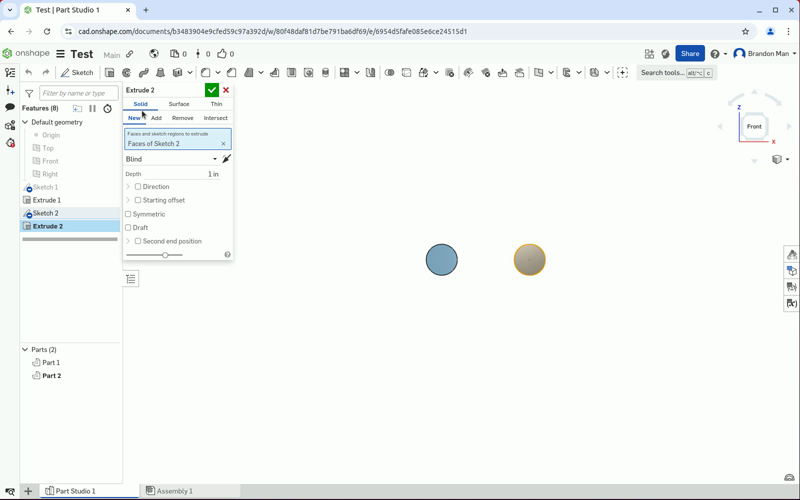
mouse_move(137, 120)
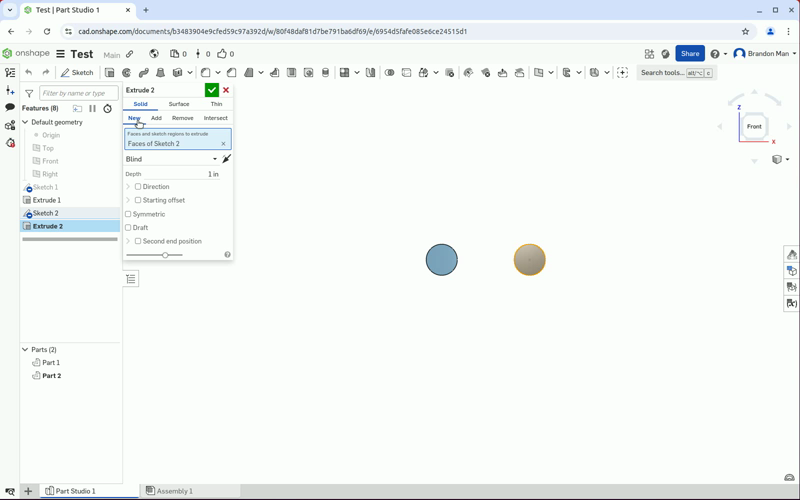
click(137, 120)
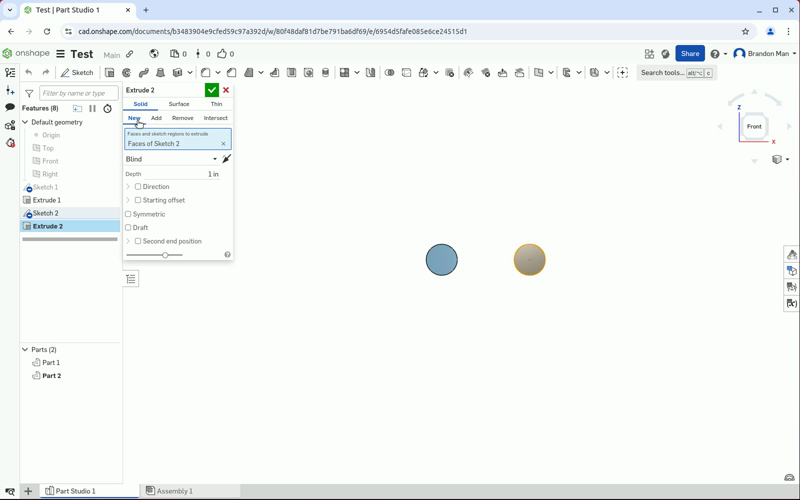
key(tab, 4)
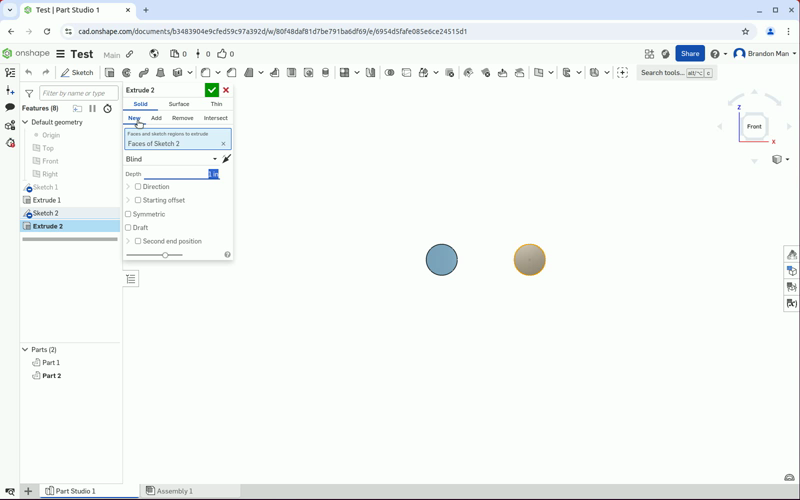
text(5.536)
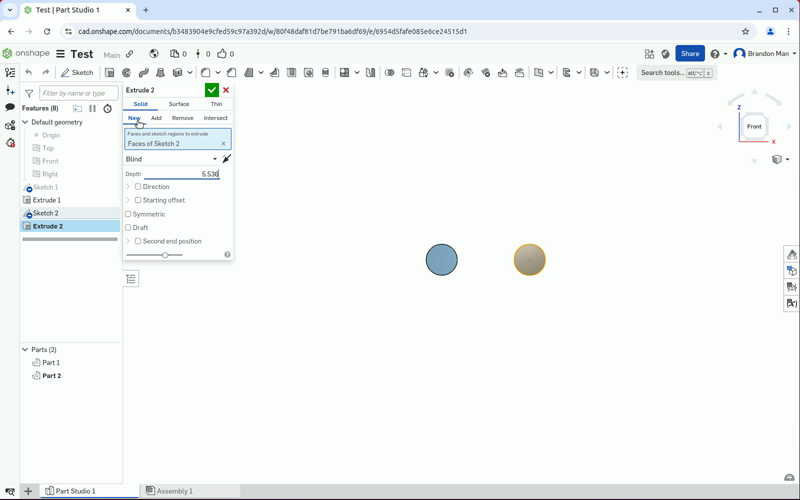
key(enter)
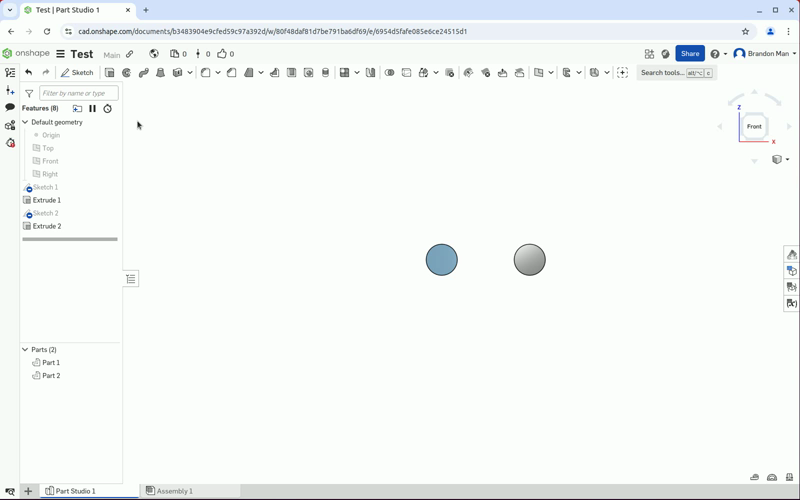
key(shift+h)
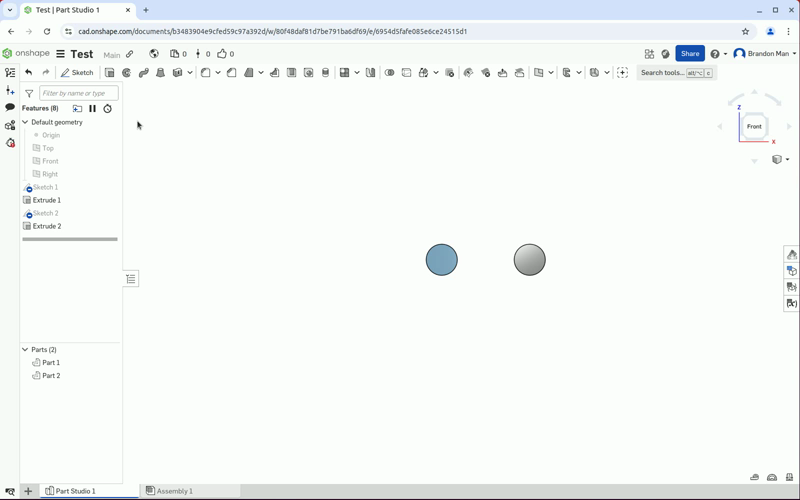
key(shift+h)
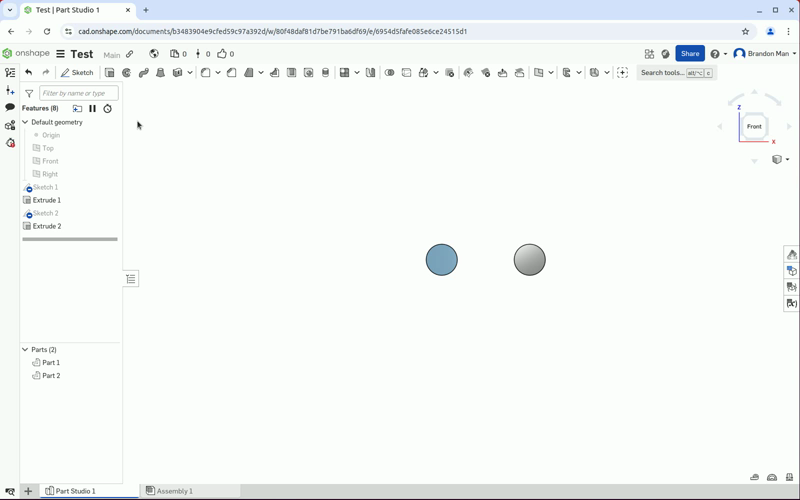
mouse_move(73, 189)
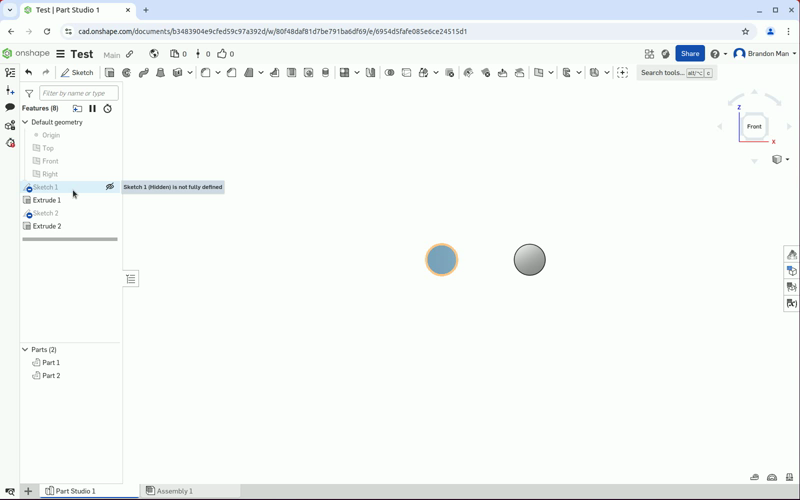
click(73, 189)
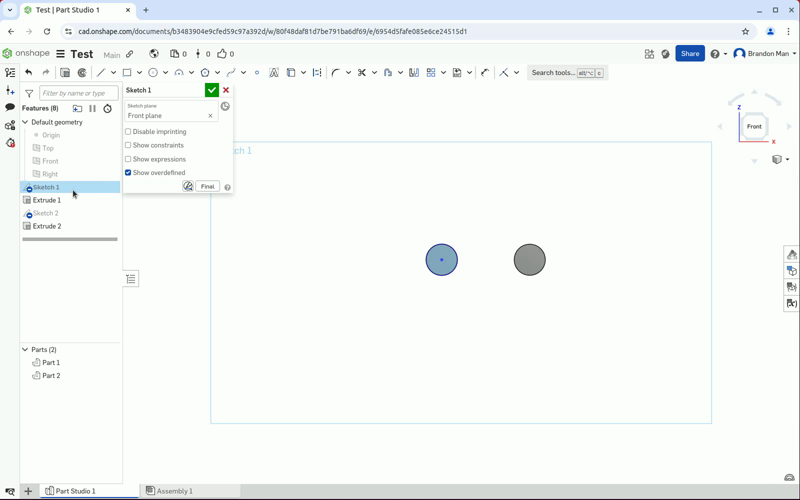
mouse_move(229, 92)
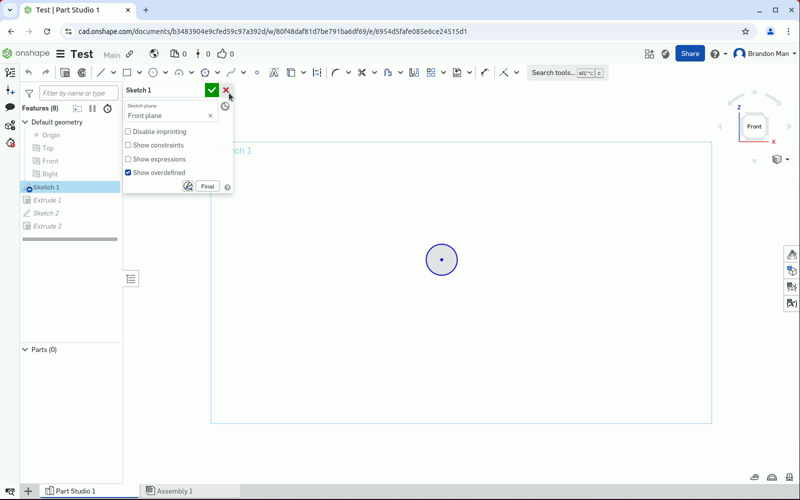
click(229, 92)
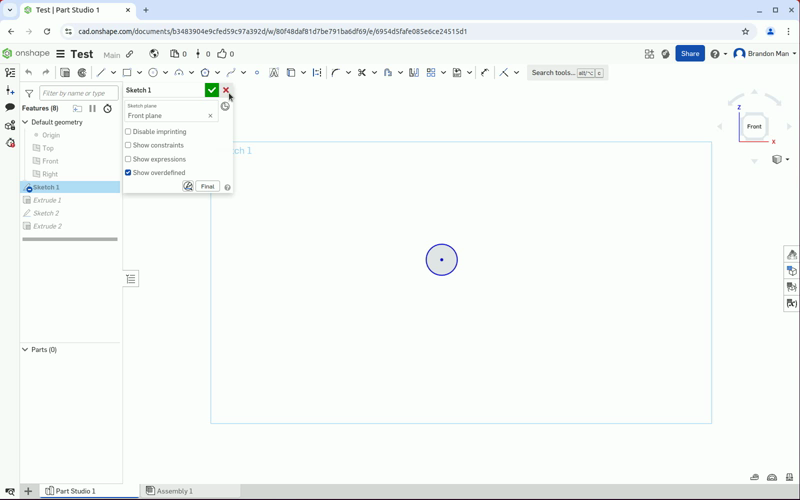
key(shift+s)
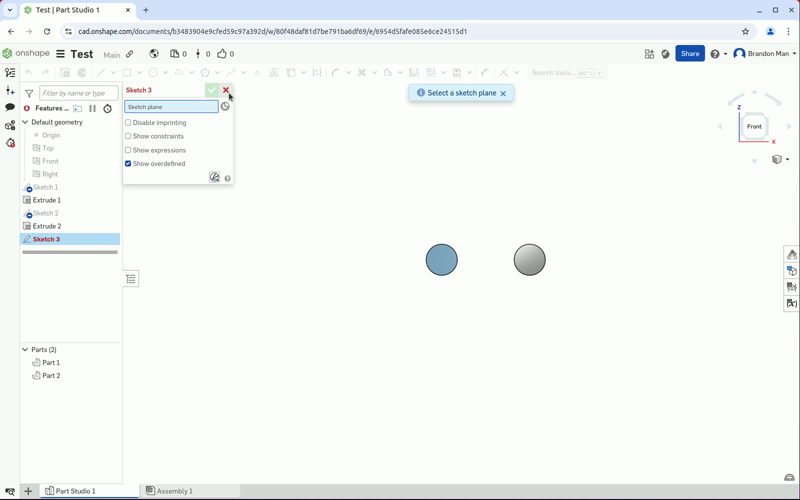
mouse_move(73, 163)
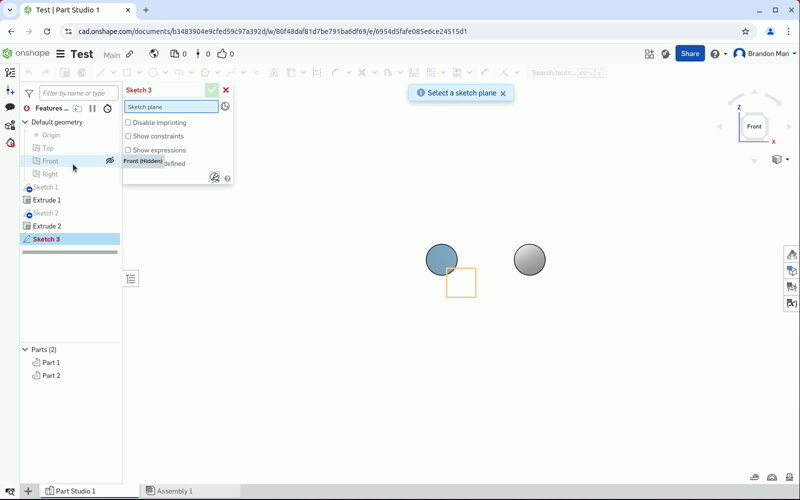
click(73, 163)
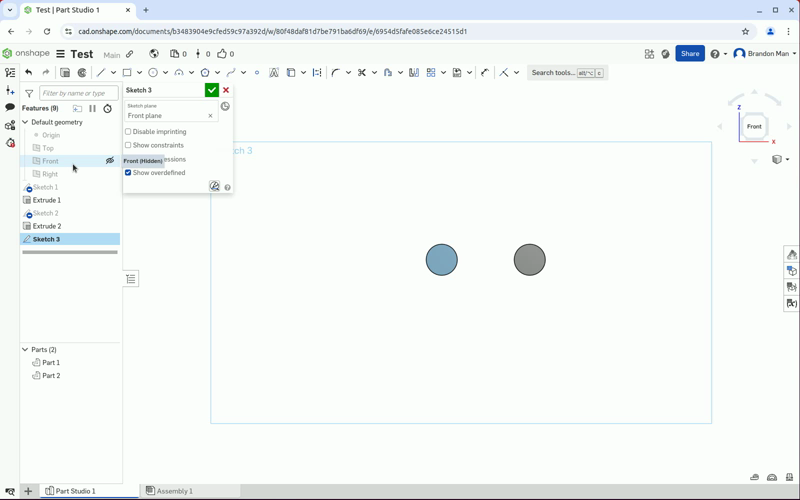
mouse_move(73, 352)
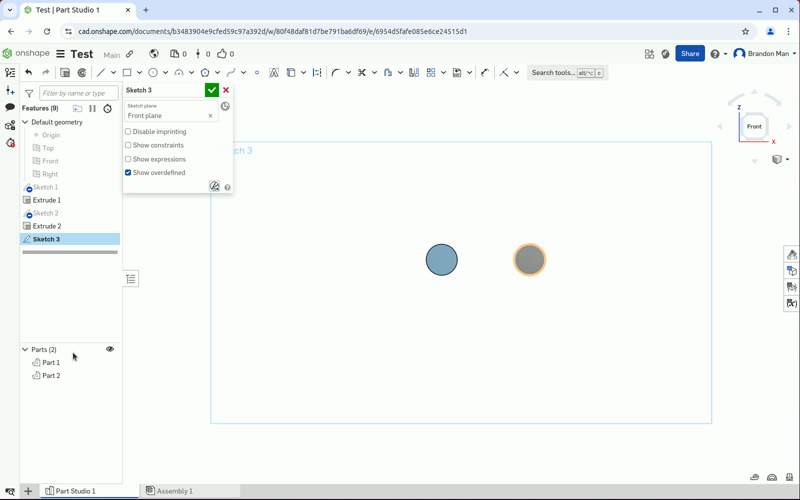
key(y)
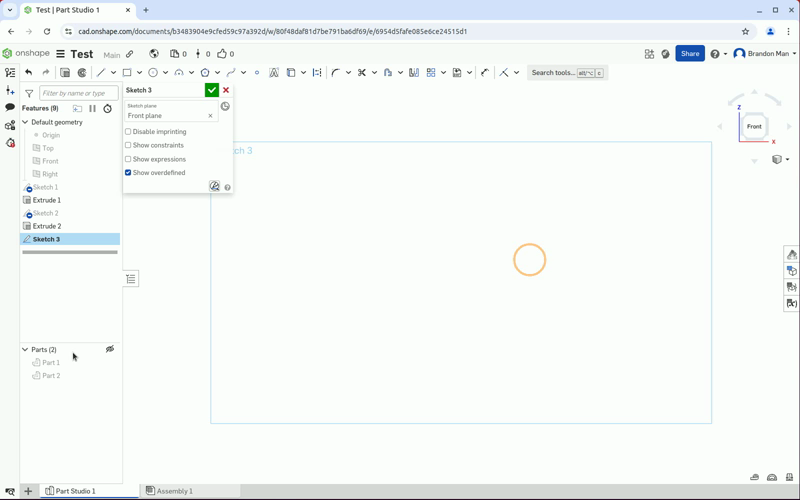
key(l)
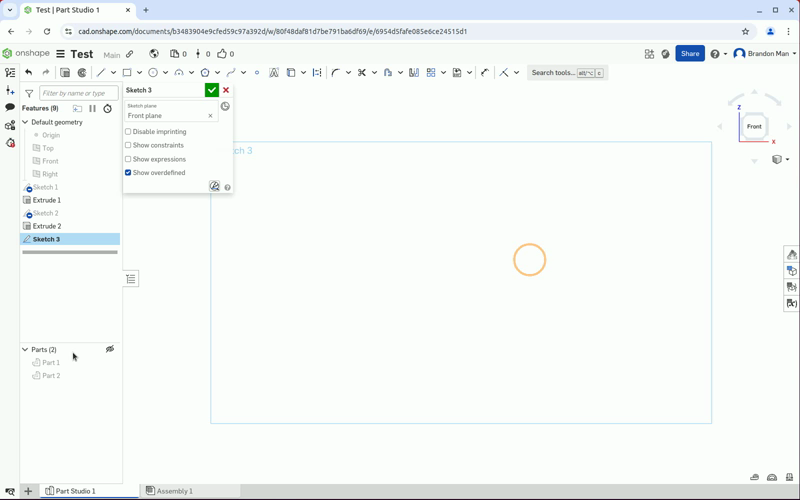
key_down(shift)
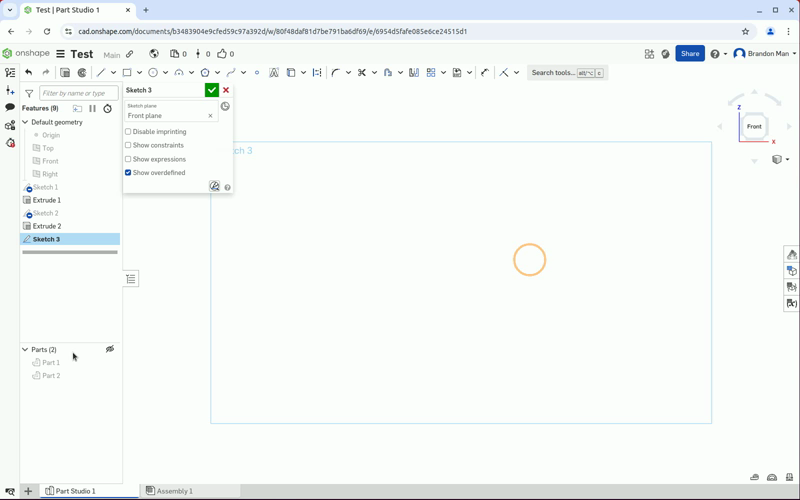
mouse_move(383, 286)
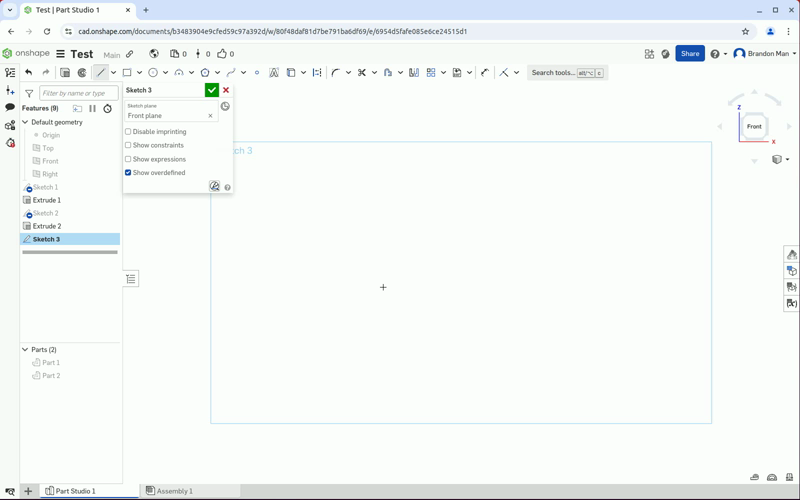
click(383, 286)
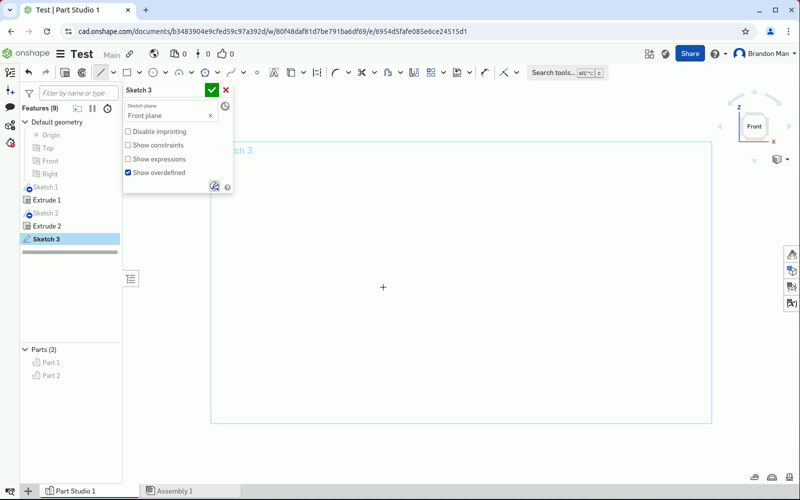
key_up(shift)
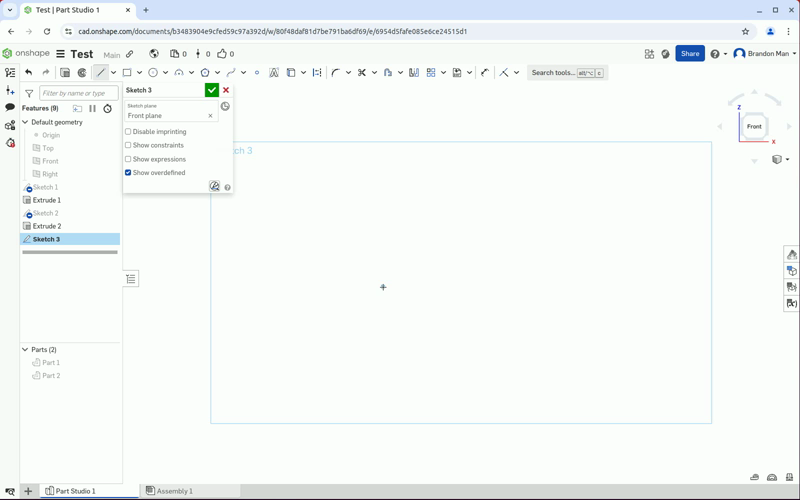
key_down(shift)
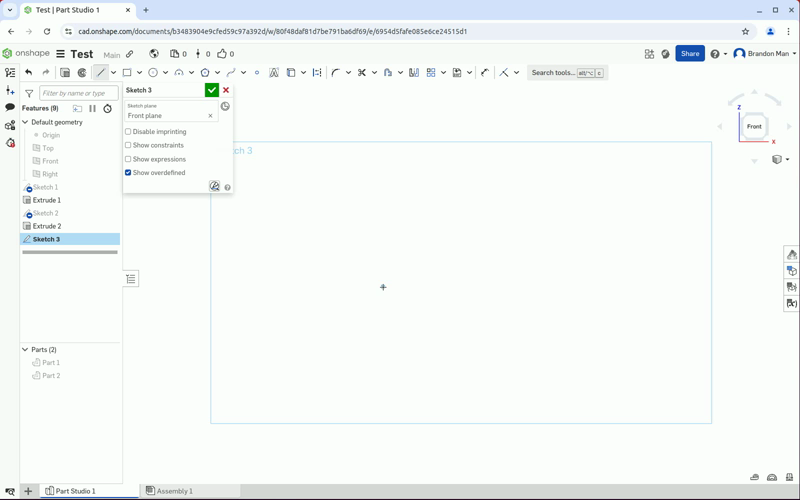
mouse_move(572, 286)
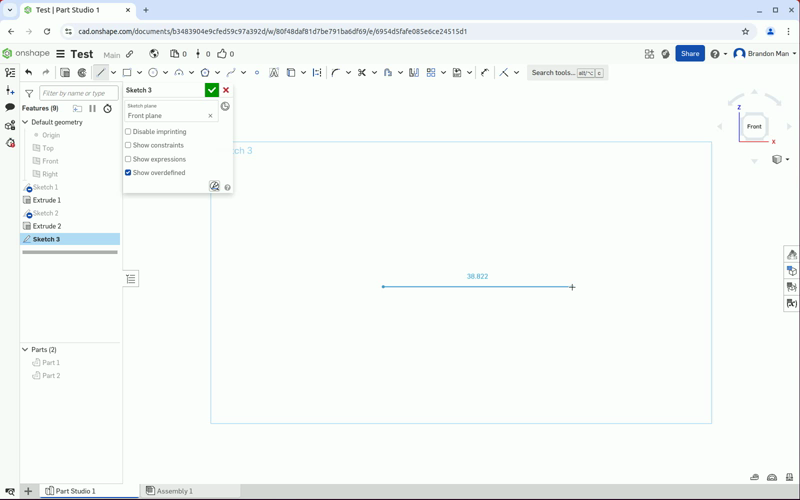
click(572, 286)
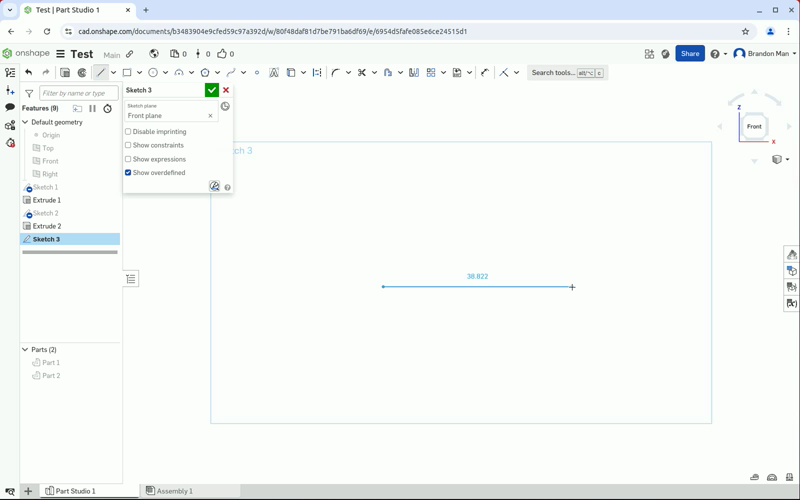
key_up(shift)
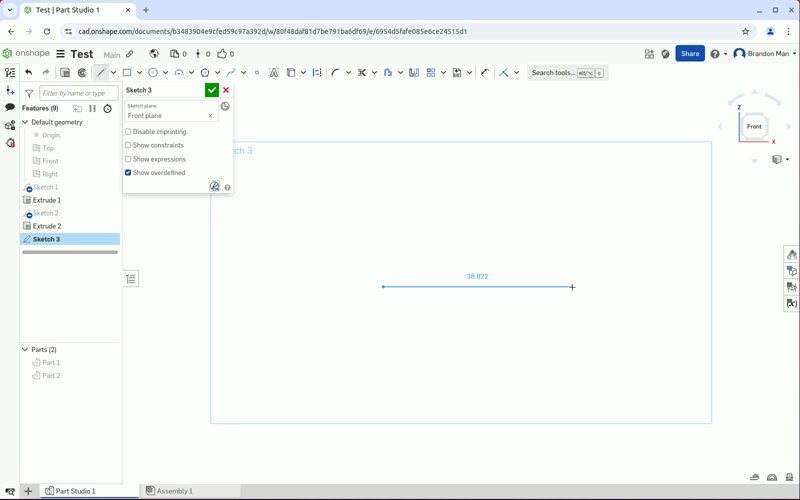
key_down(shift)
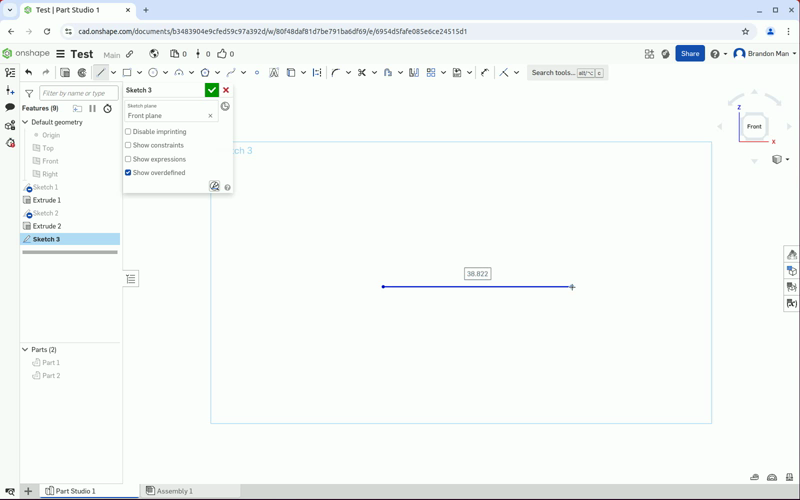
mouse_move(589, 286)
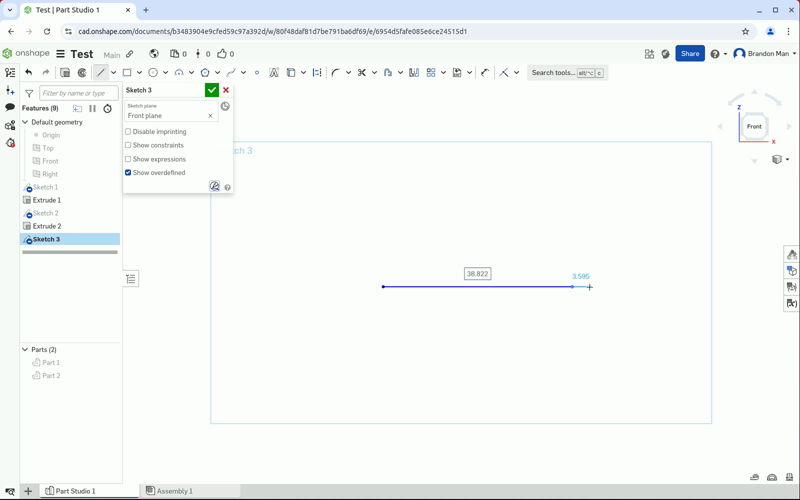
mouse_move(572, 236)
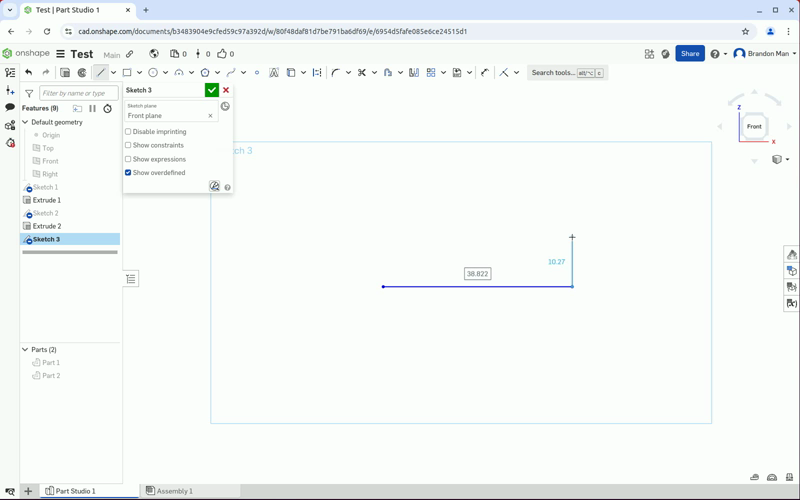
click(572, 236)
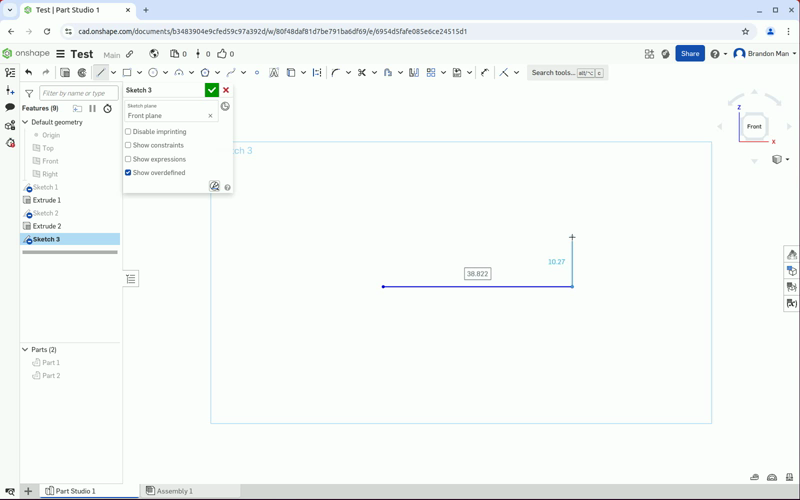
key_up(shift)
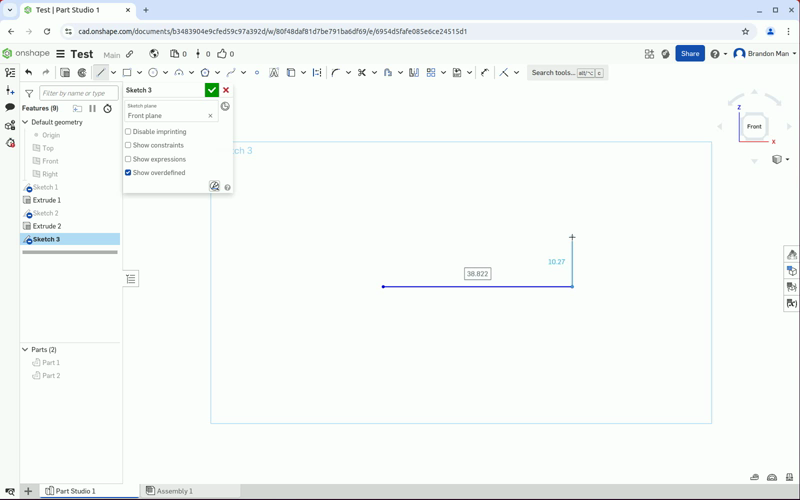
key_down(shift)
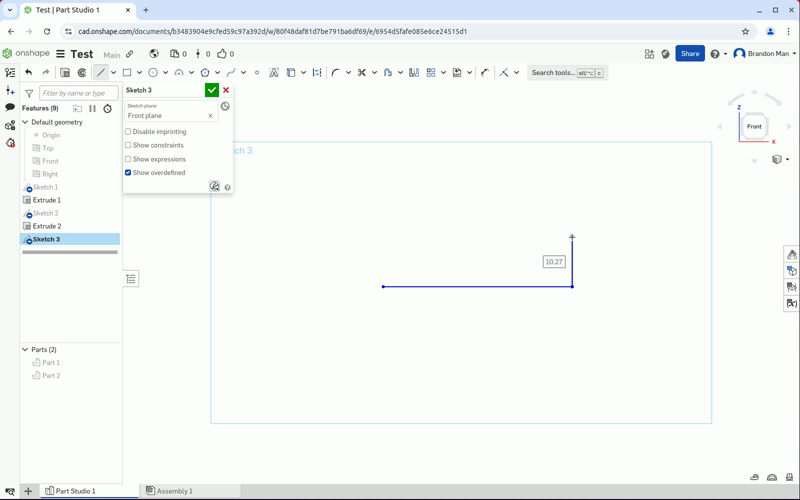
mouse_move(383, 236)
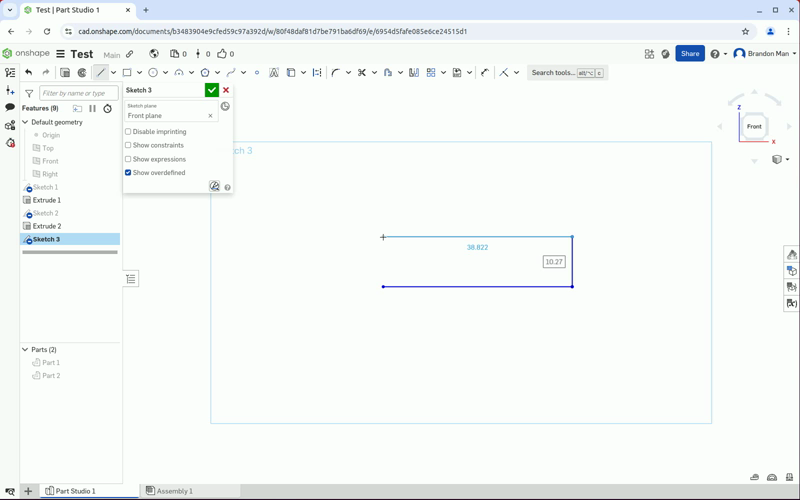
click(383, 236)
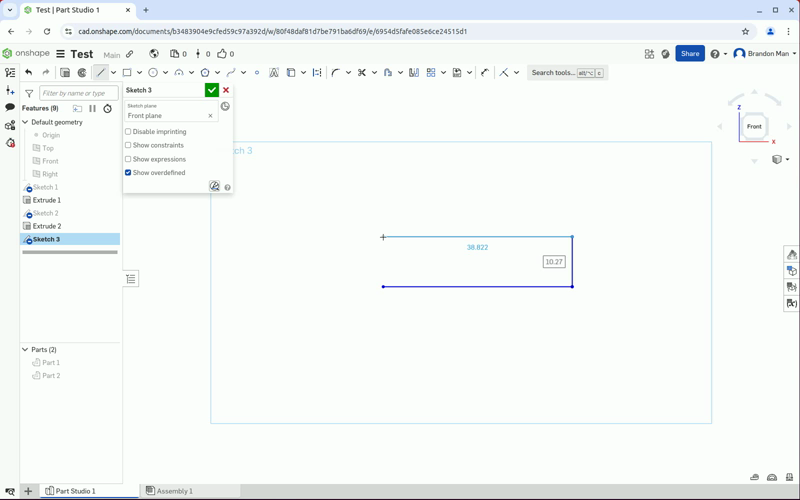
key_up(shift)
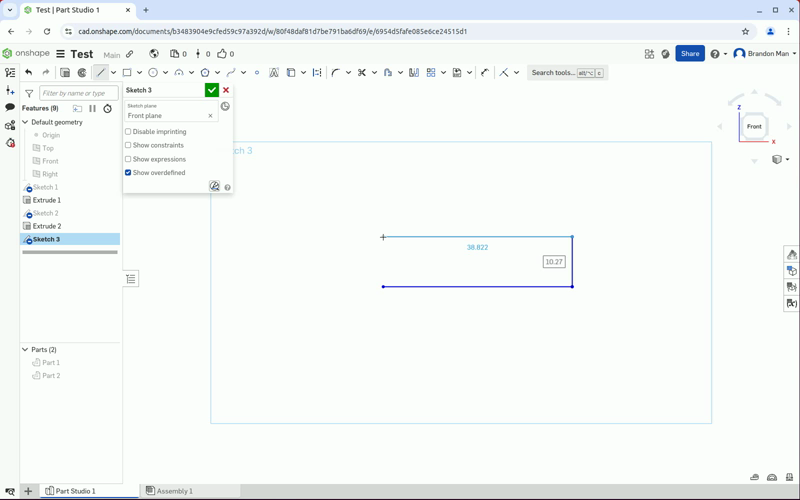
mouse_move(413, 236)
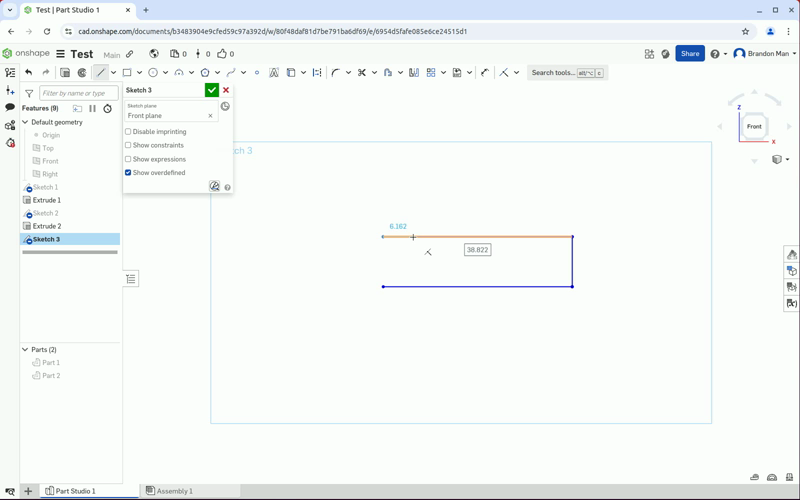
key_down(shift)
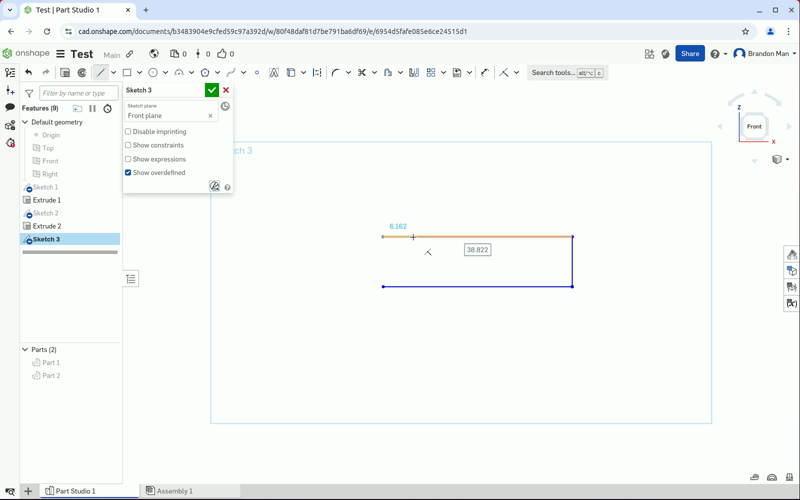
mouse_move(383, 286)
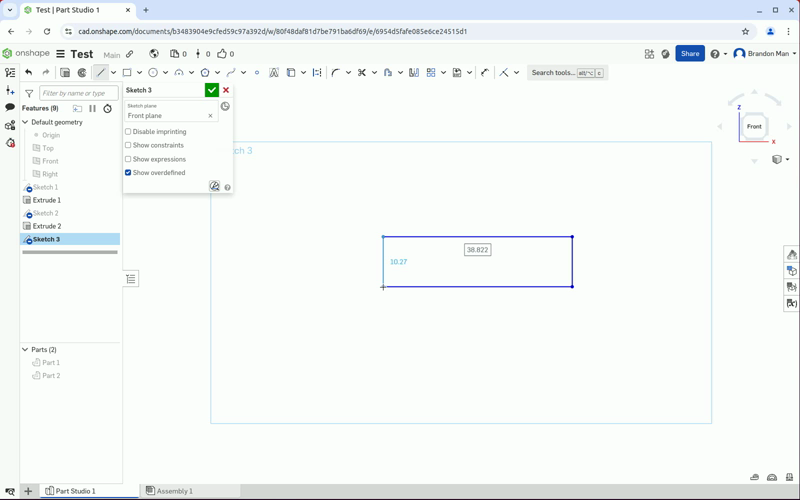
key_up(shift)
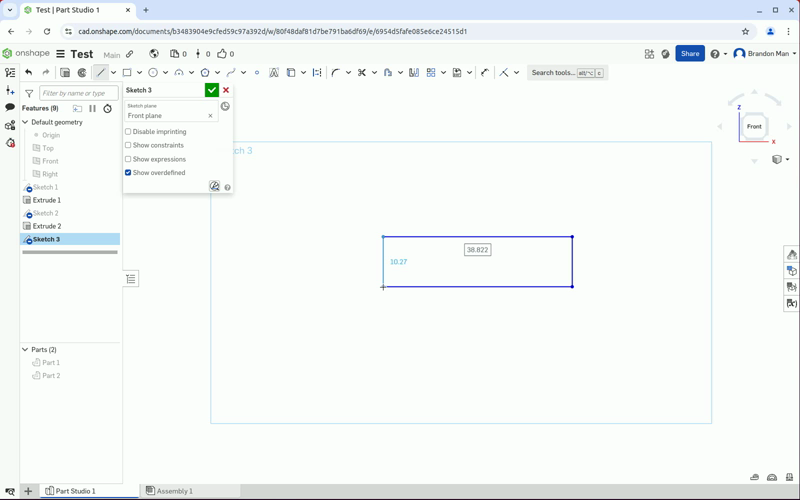
click(383, 286)
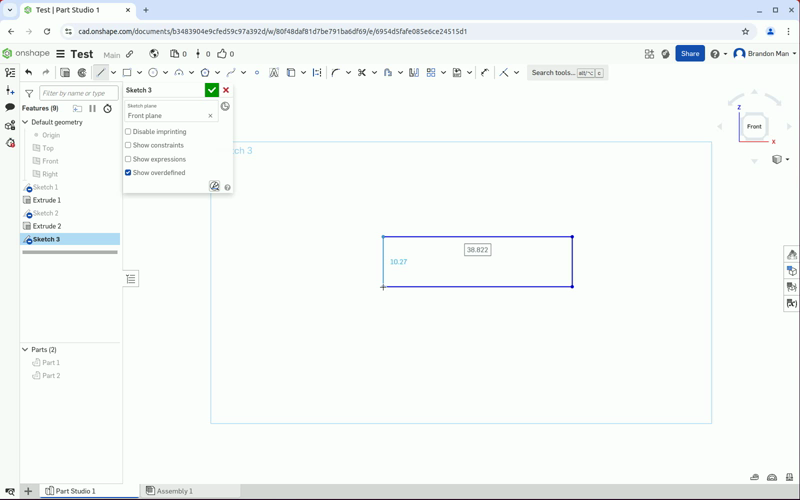
key(esc)
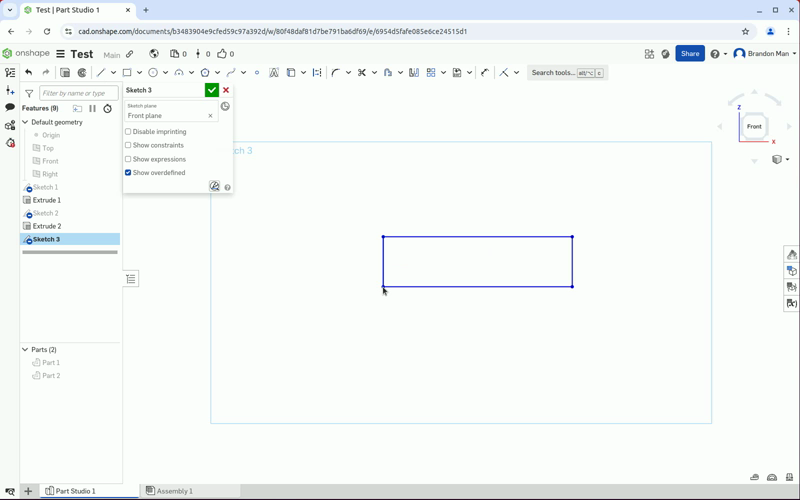
mouse_move(511, 254)
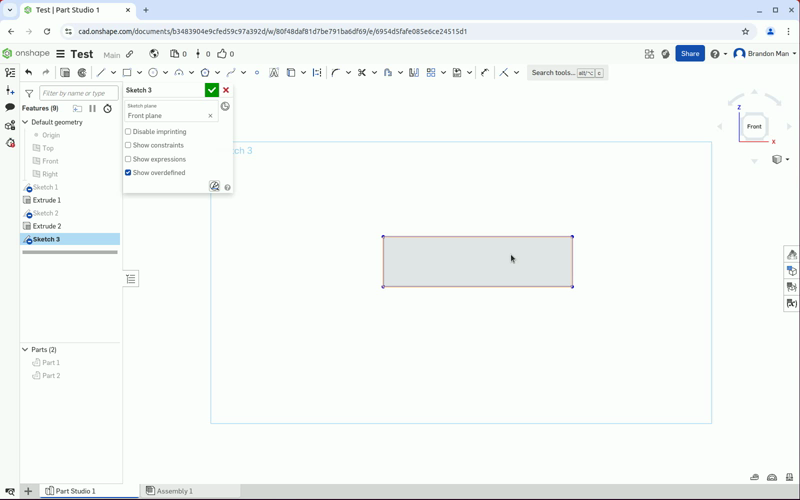
click(511, 254)
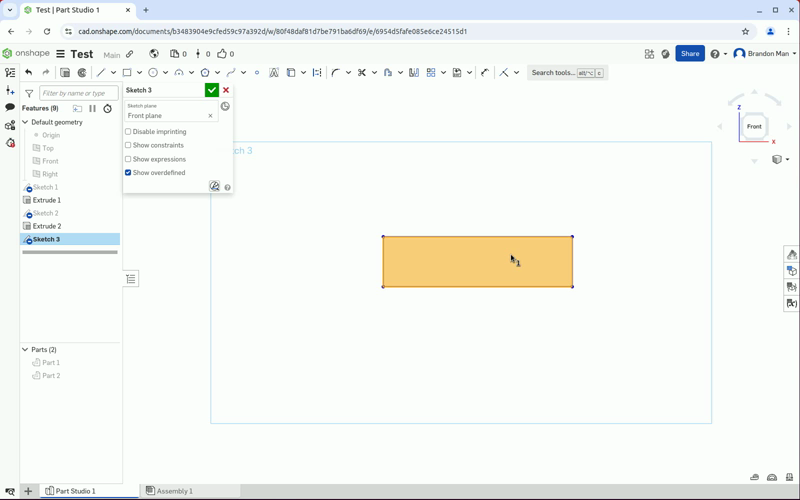
mouse_move(73, 352)
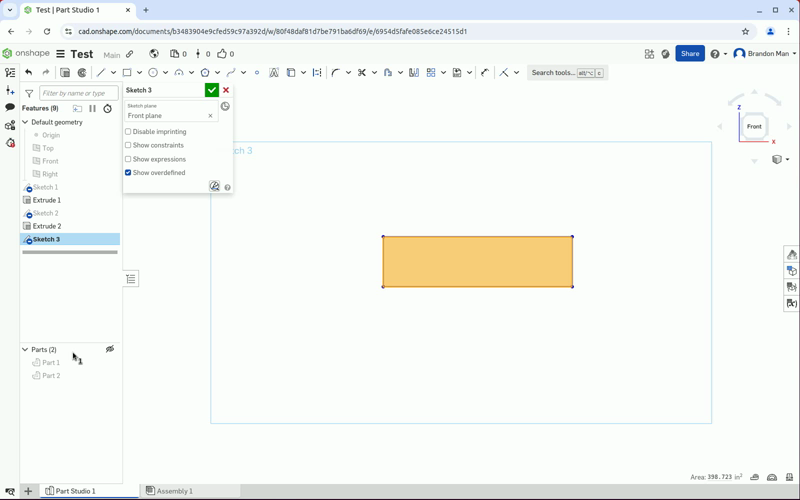
key(shift+y)
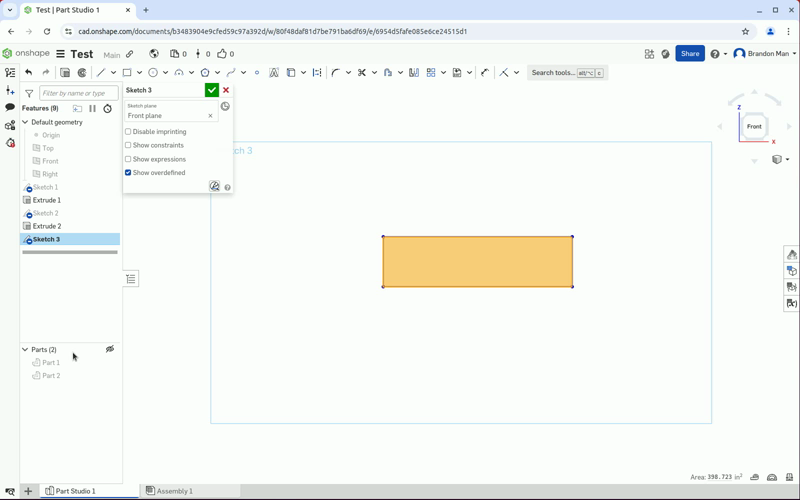
key(shift+e)
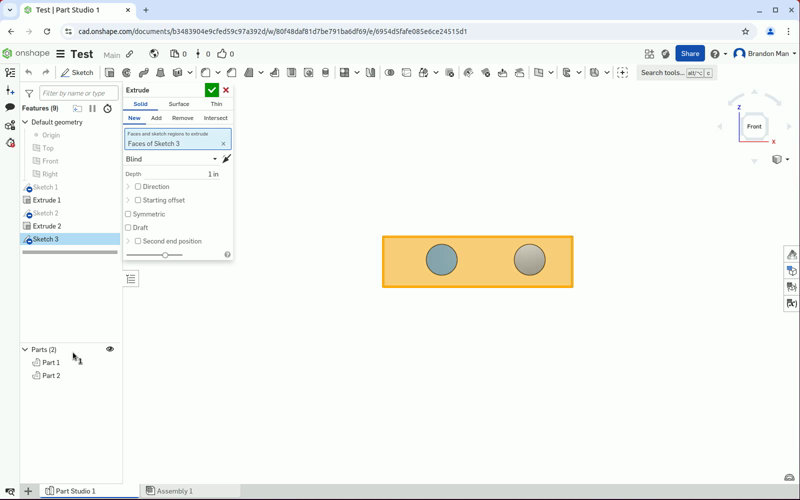
mouse_move(143, 106)
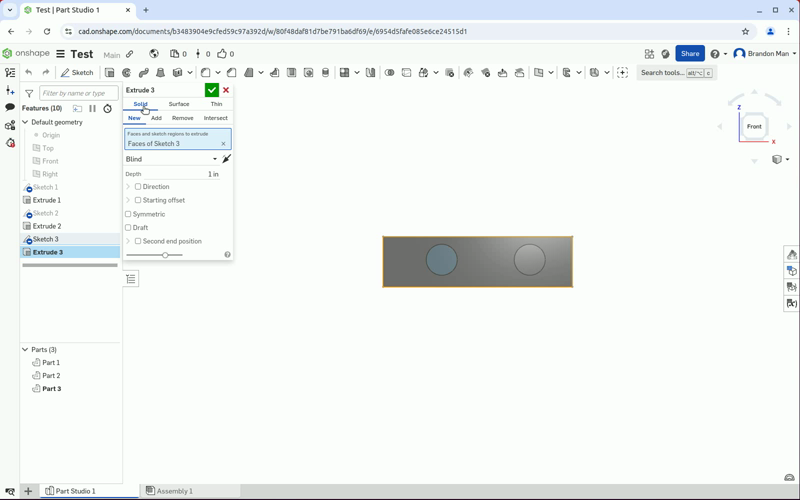
click(143, 106)
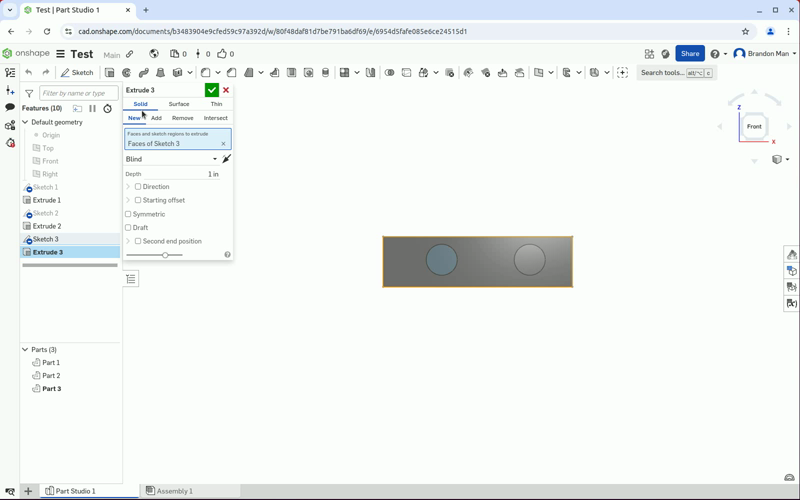
mouse_move(137, 120)
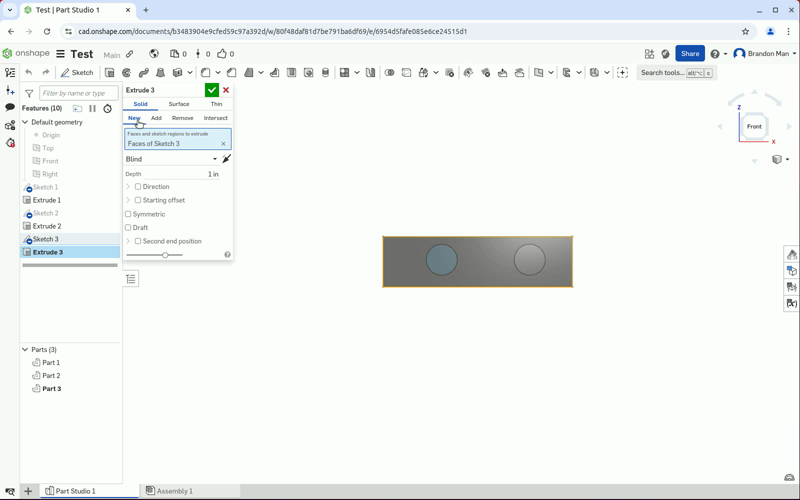
click(137, 120)
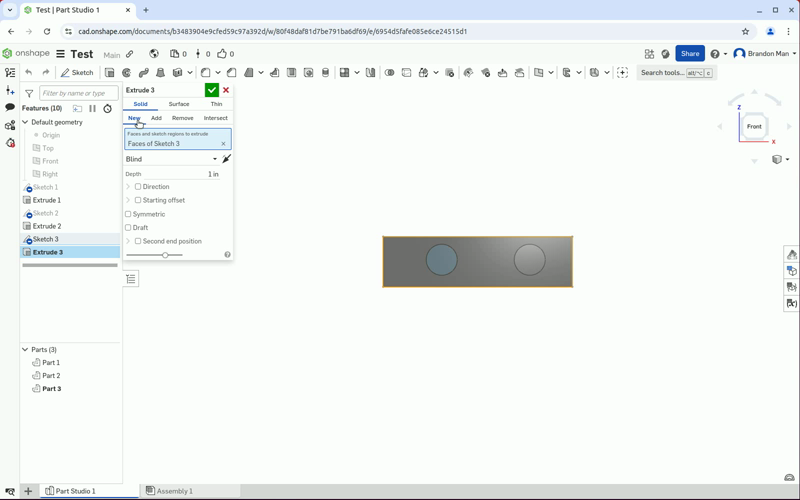
key(tab, 4)
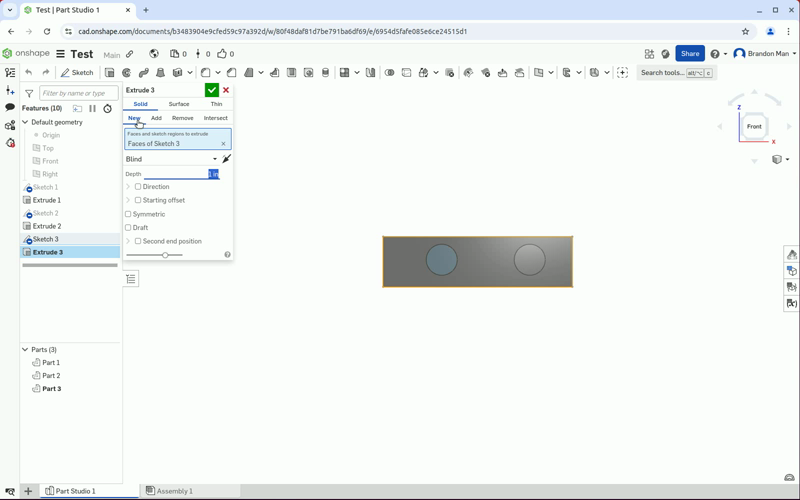
text(-5.536)
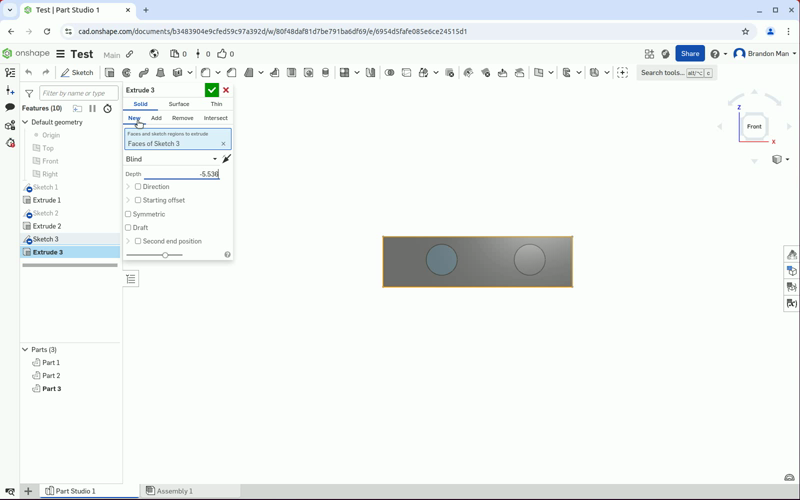
key(enter)
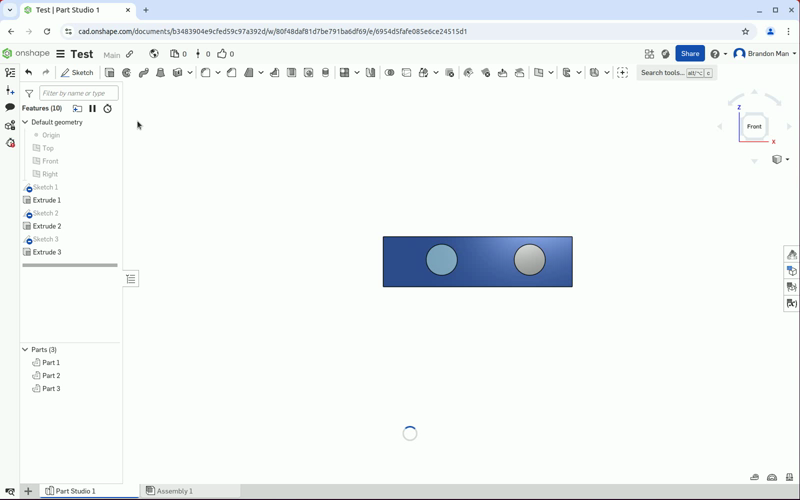
key(shift+h)
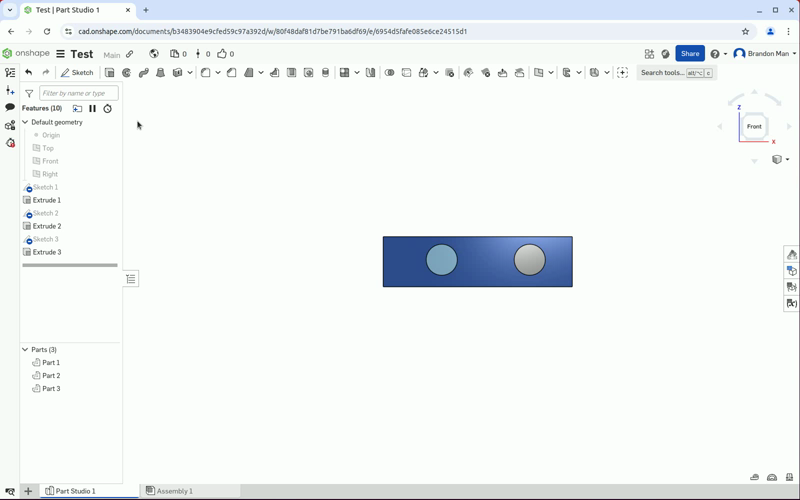
key(shift+h)
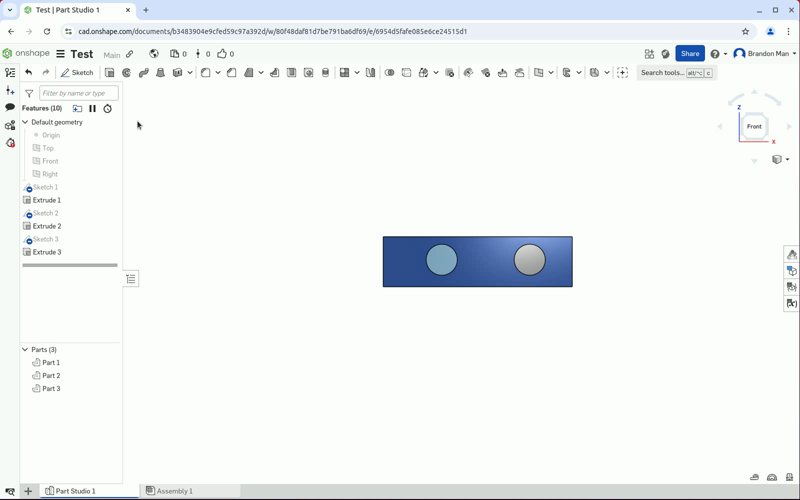
key(shift+7)
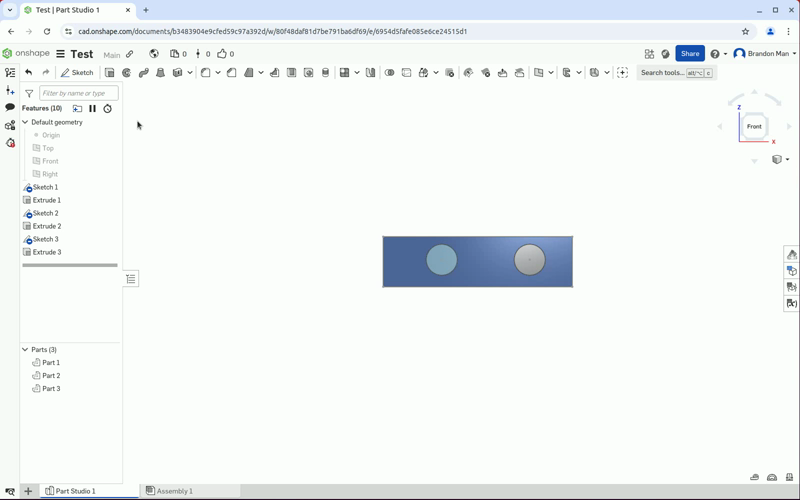
key(left, 2)
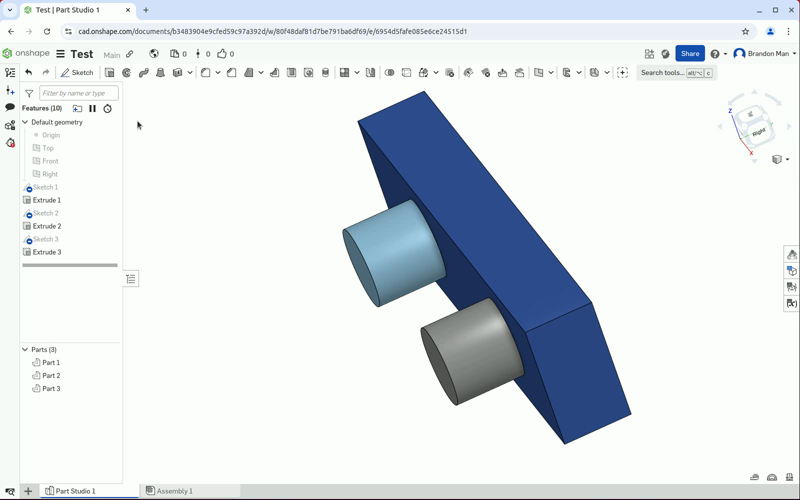
key(down, 2)
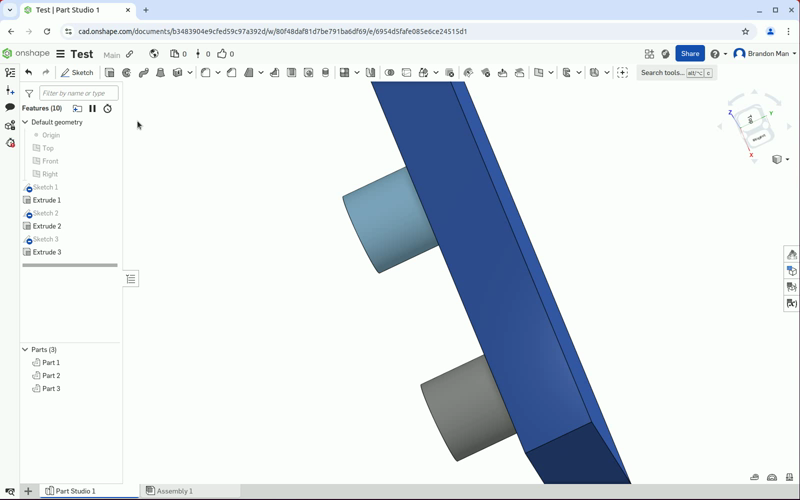
key(up, 2)
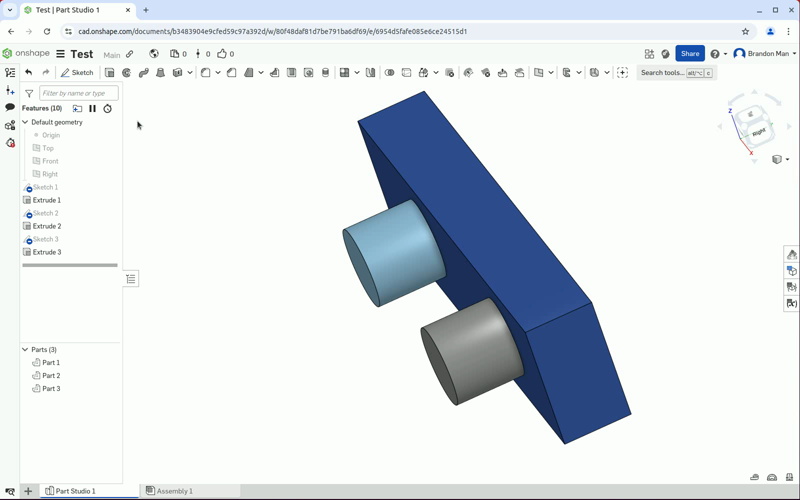
key(right, 2)
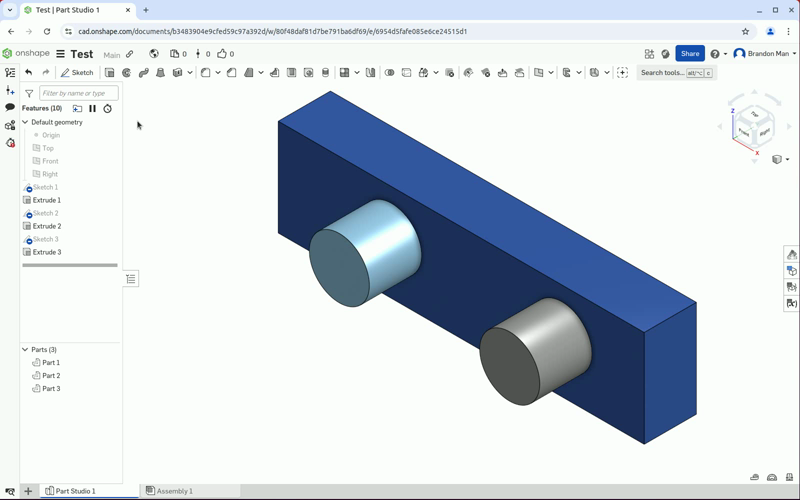
mouse_move(73, 189)
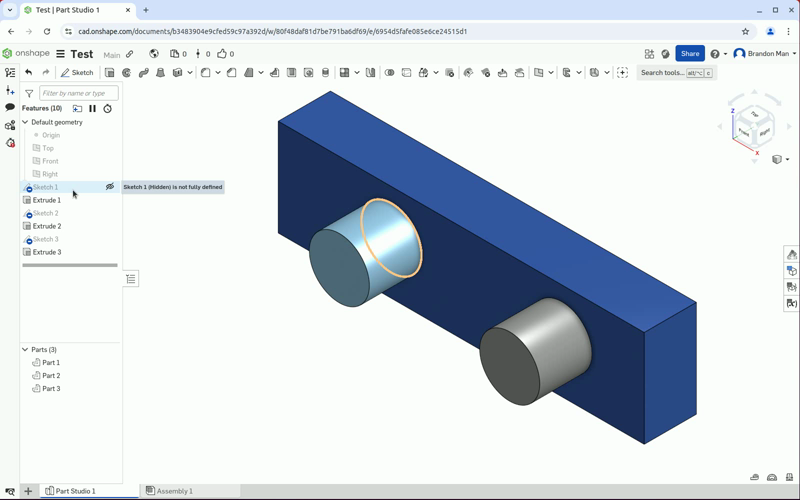
click(73, 189)